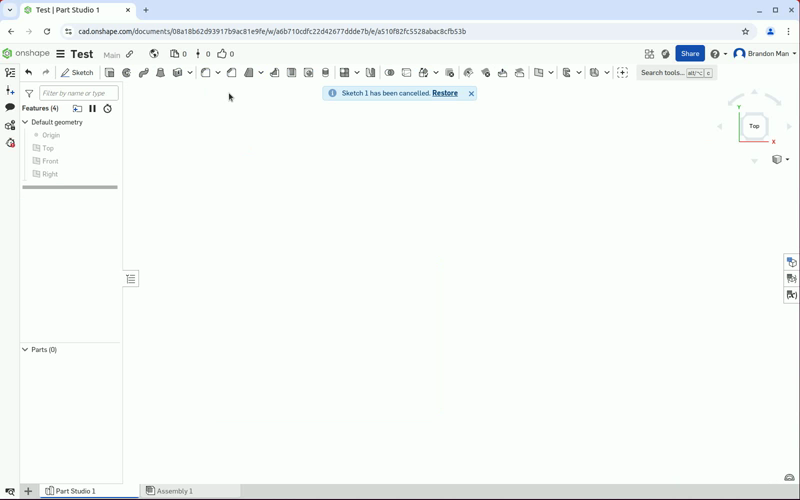
key(shift+h)
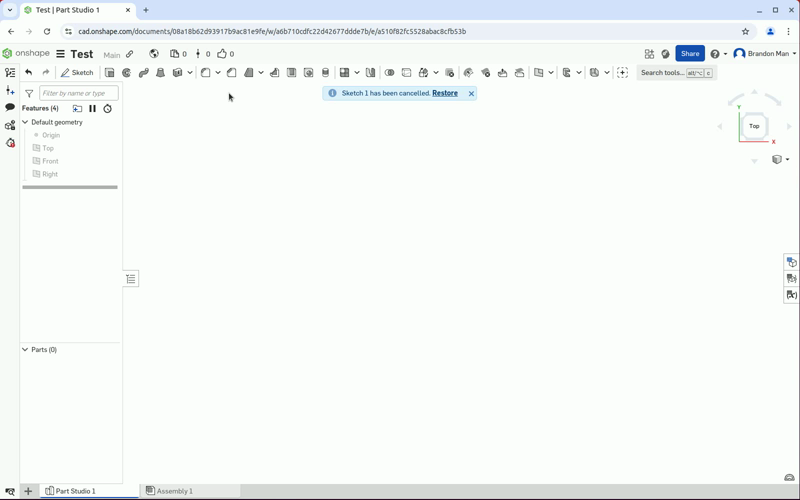
key(shift+s)
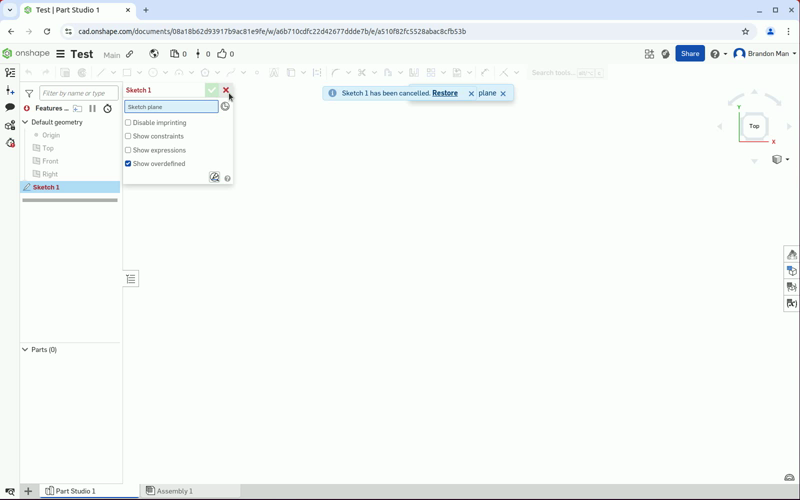
mouse_move(73, 150)
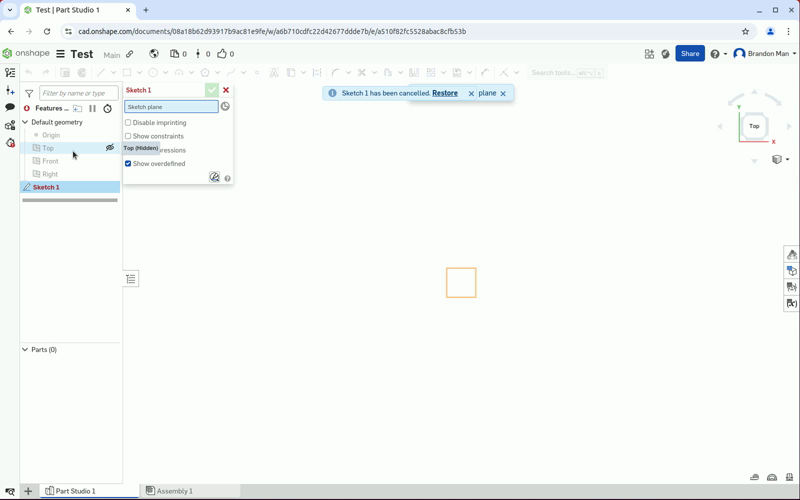
click(73, 150)
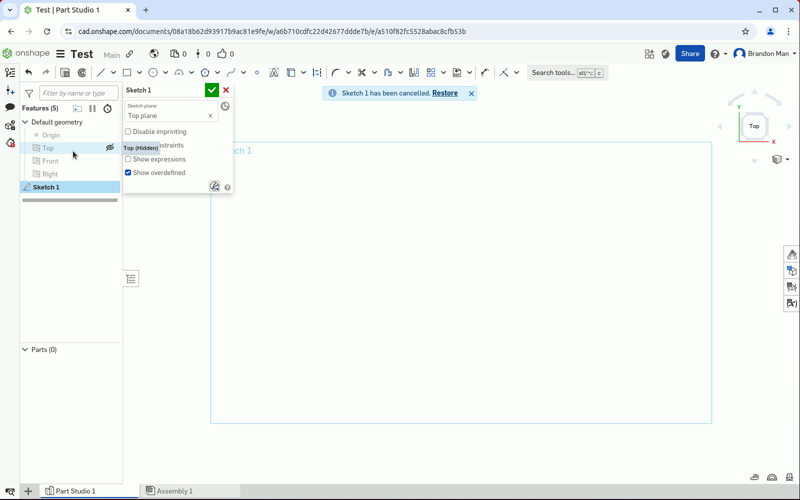
mouse_move(73, 352)
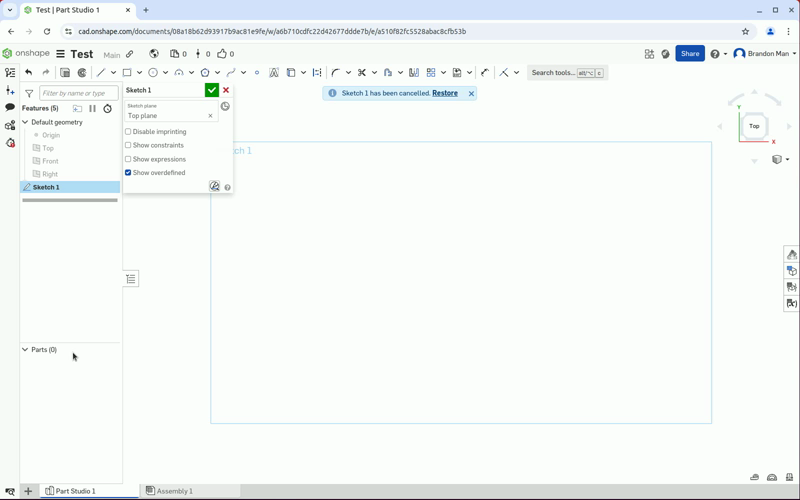
key(y)
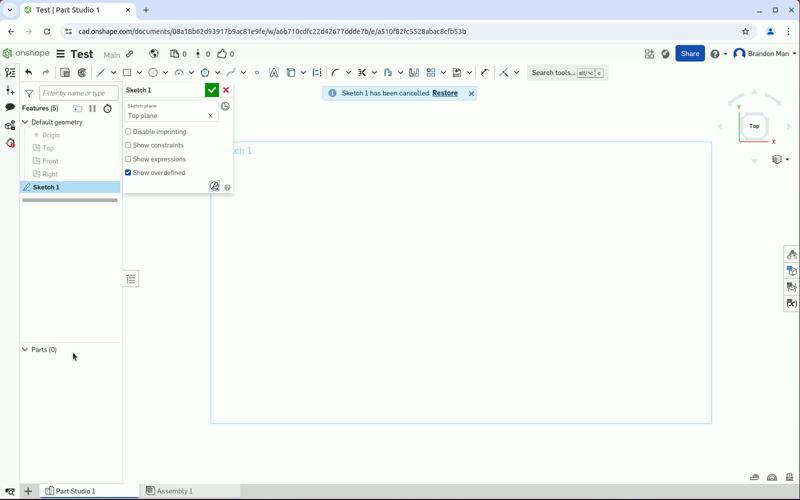
key(c)
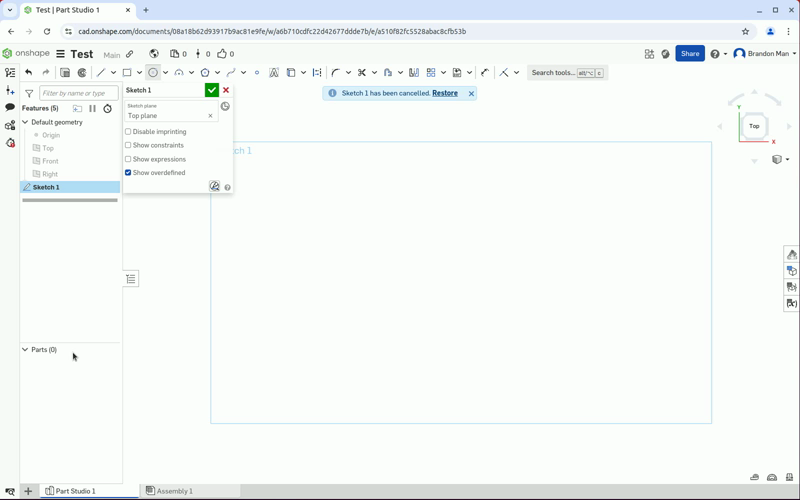
key_down(shift)
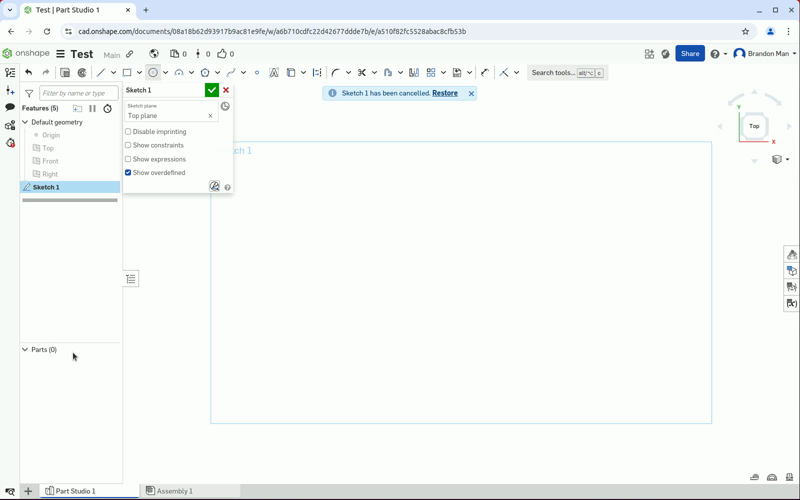
mouse_move(461, 282)
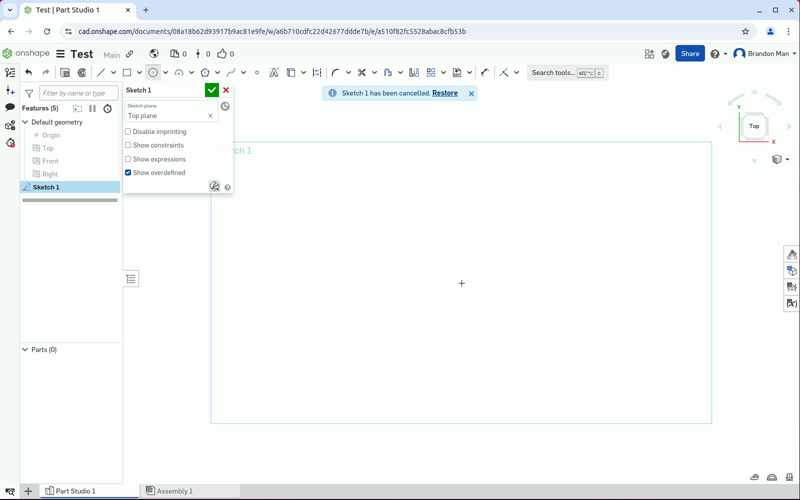
click(461, 282)
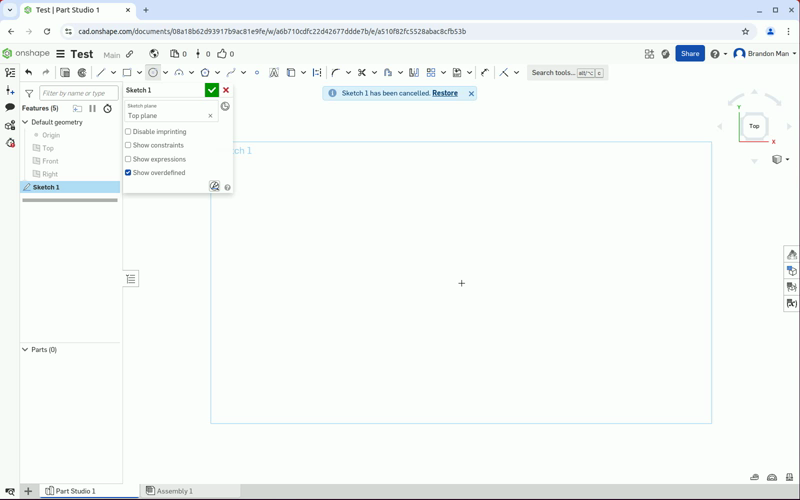
key_up(shift)
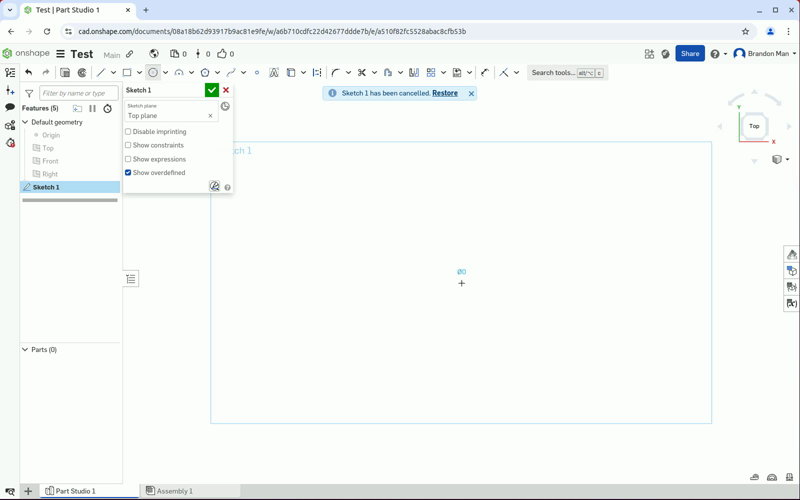
mouse_move(520, 282)
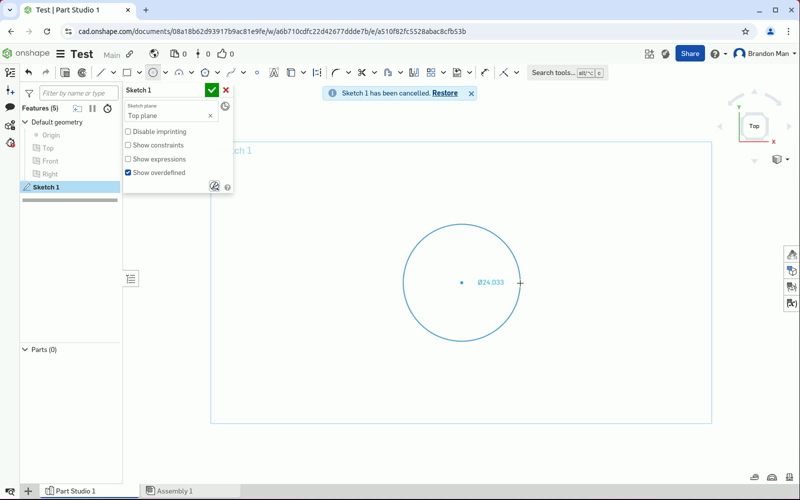
click(520, 282)
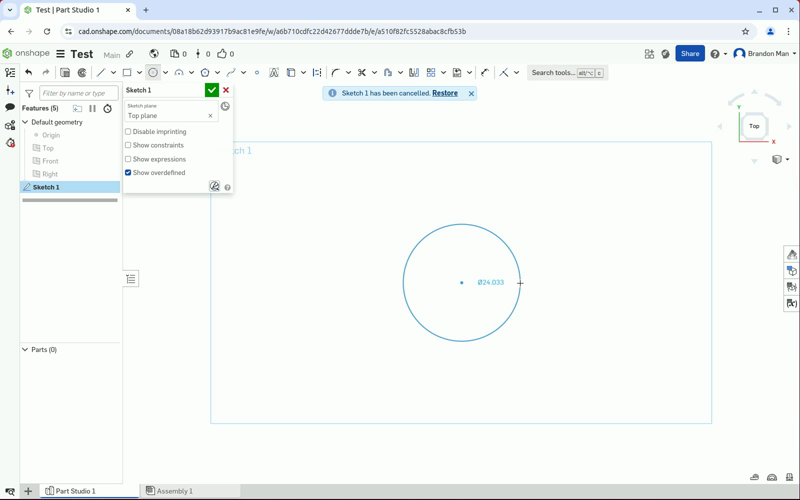
key(esc)
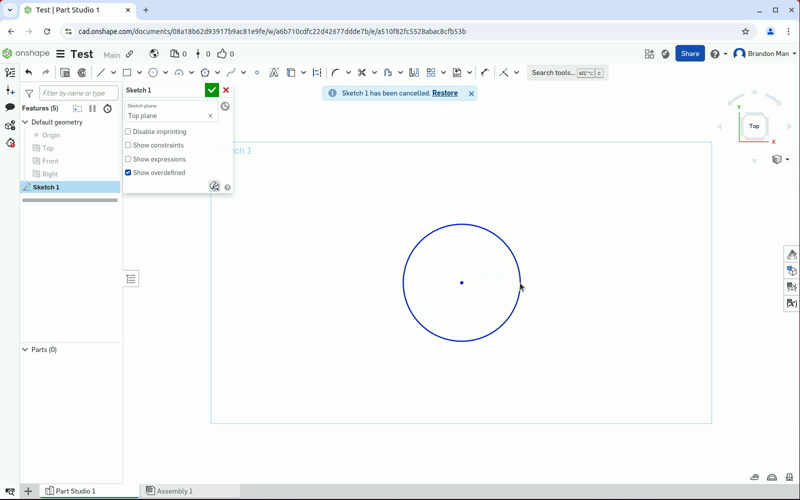
key(c)
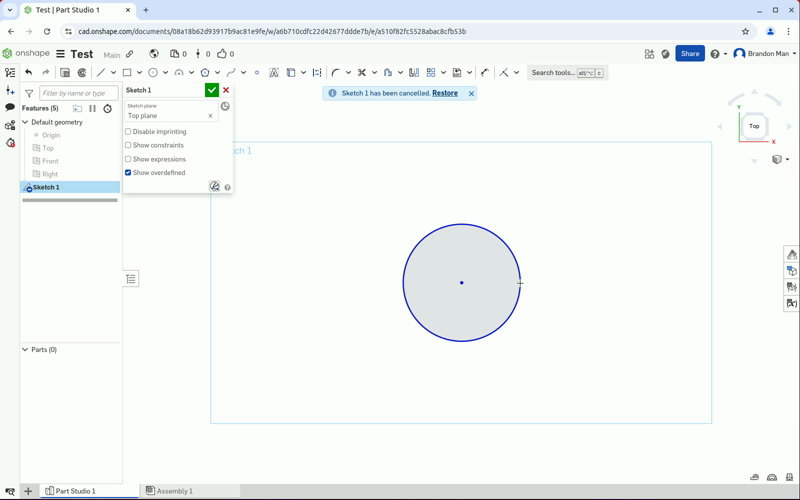
key_down(shift)
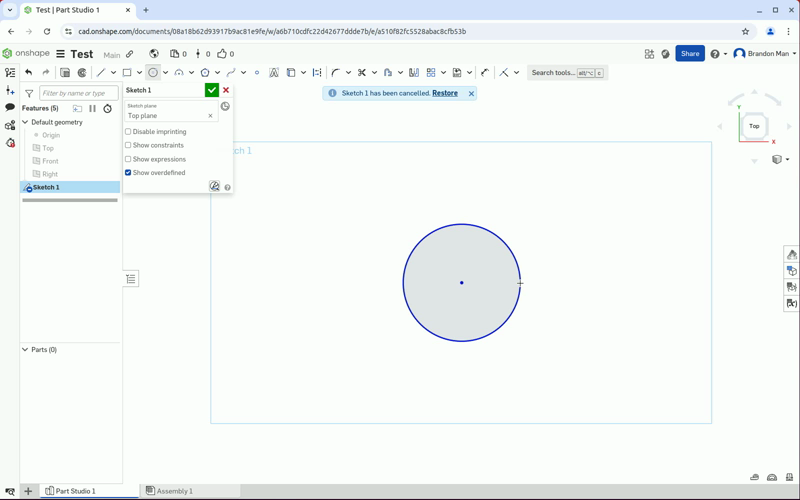
mouse_move(461, 282)
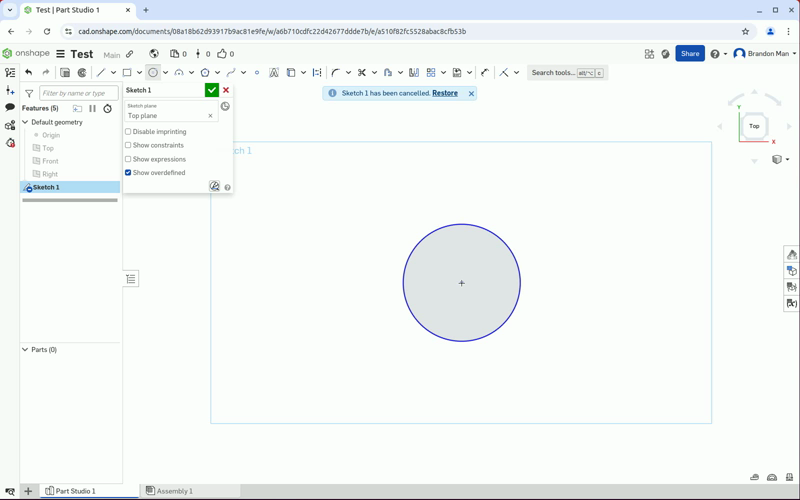
click(461, 282)
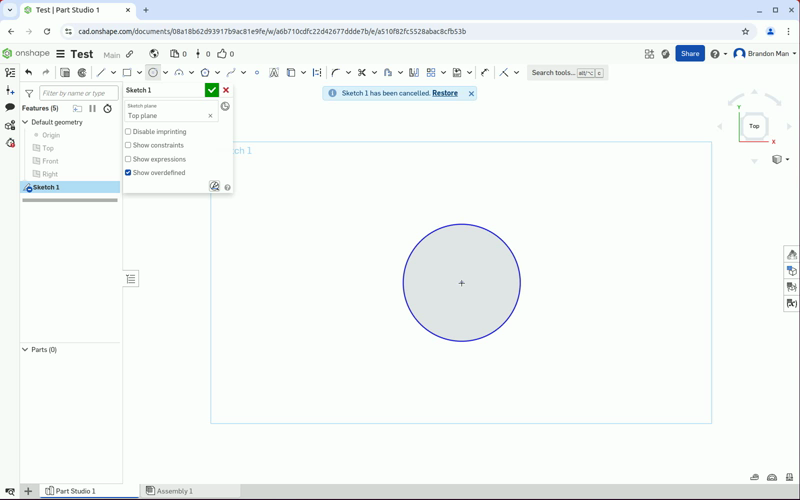
key_up(shift)
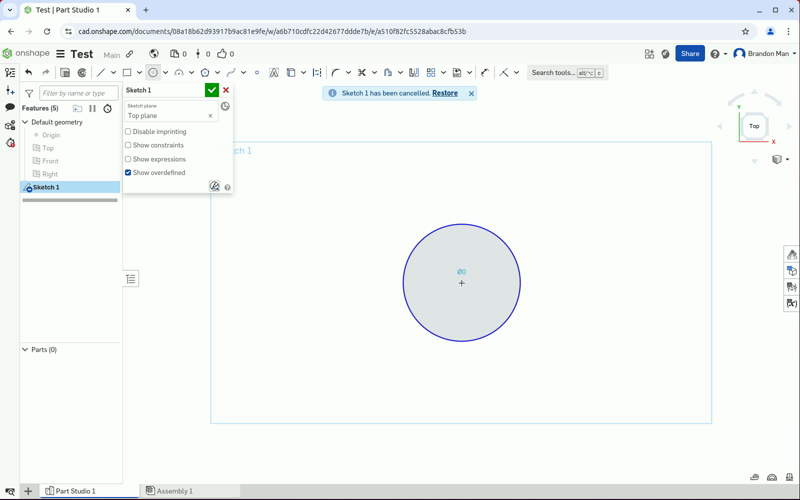
mouse_move(514, 282)
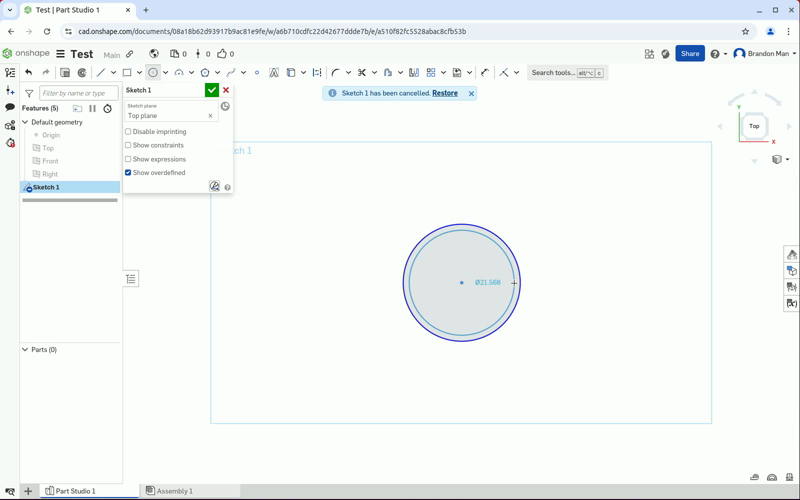
click(514, 282)
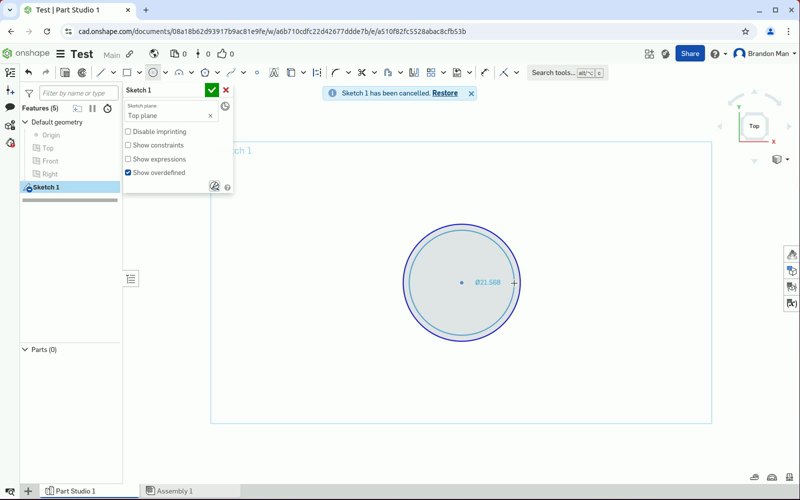
key(esc)
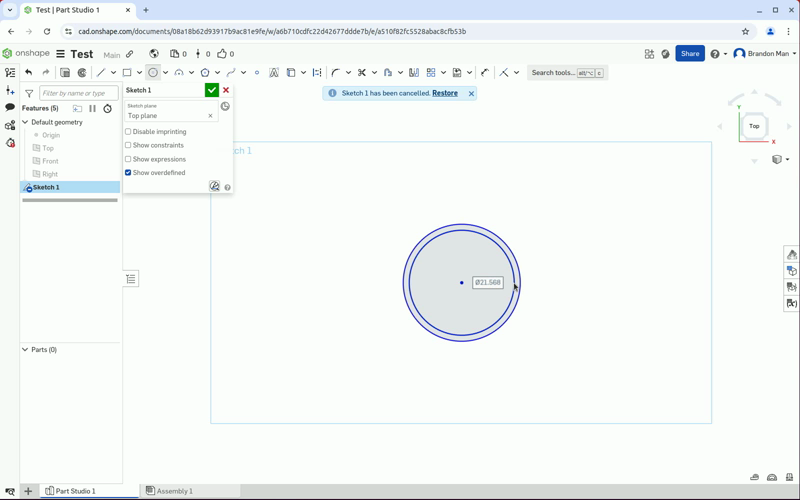
mouse_move(429, 239)
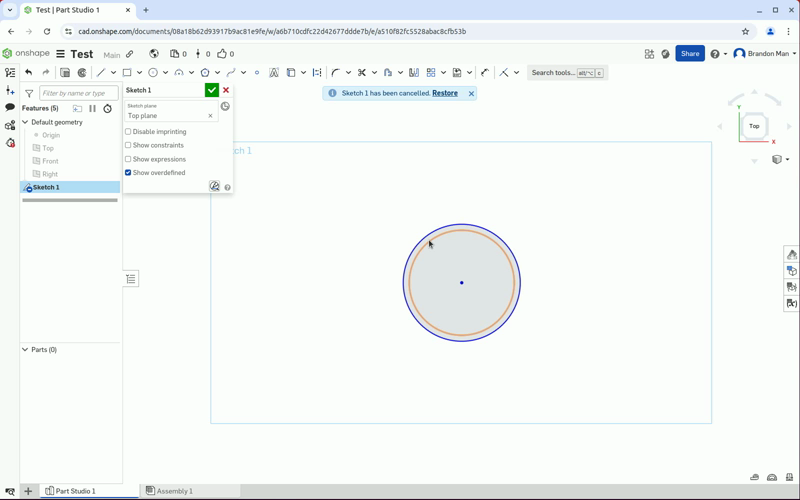
click(429, 239)
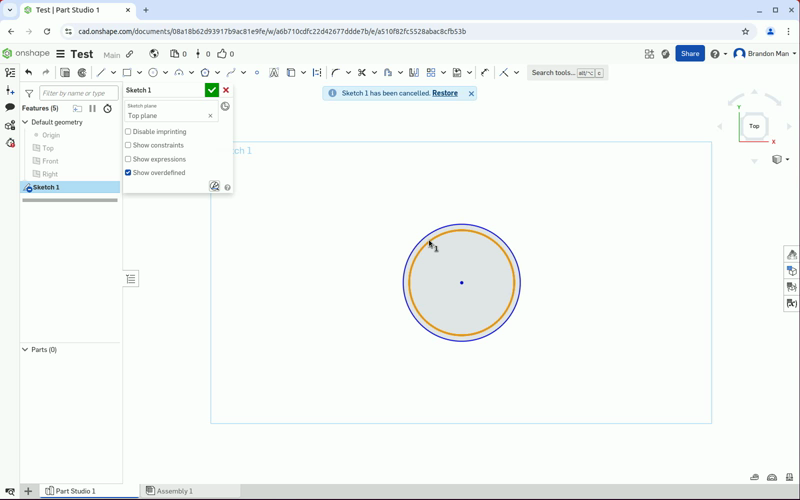
mouse_move(73, 352)
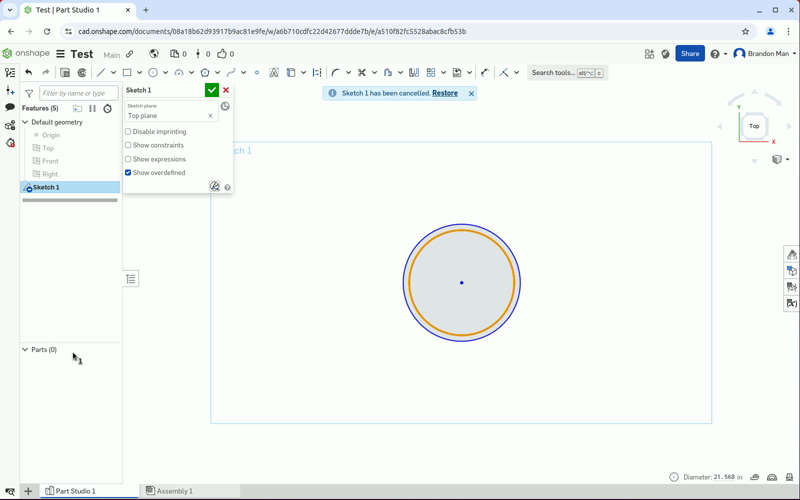
key(shift+y)
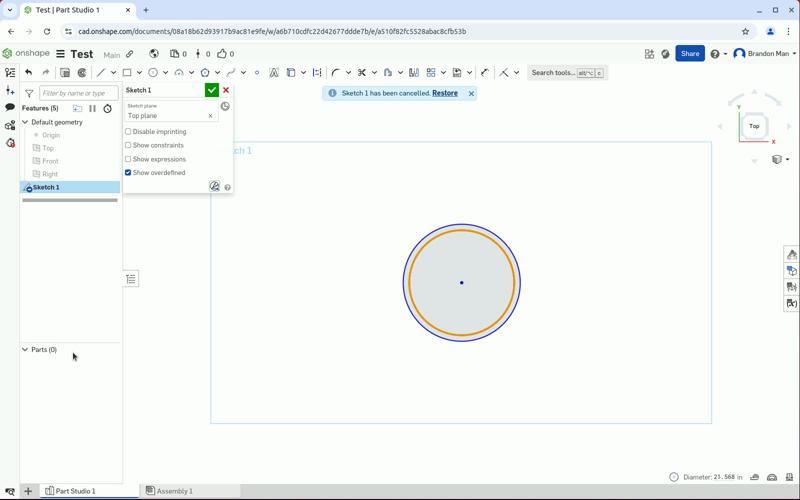
key(shift+e)
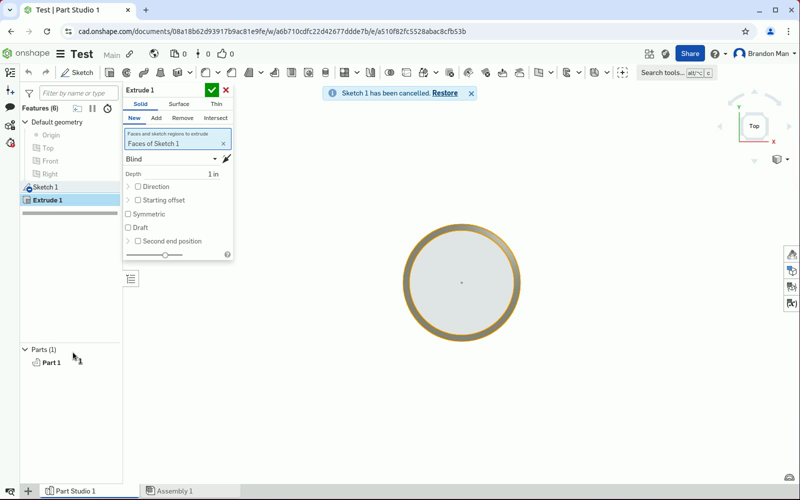
mouse_move(143, 106)
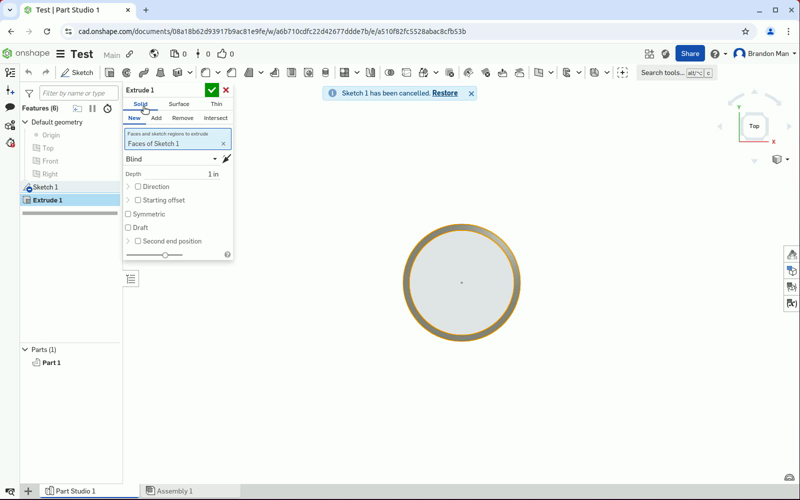
click(143, 106)
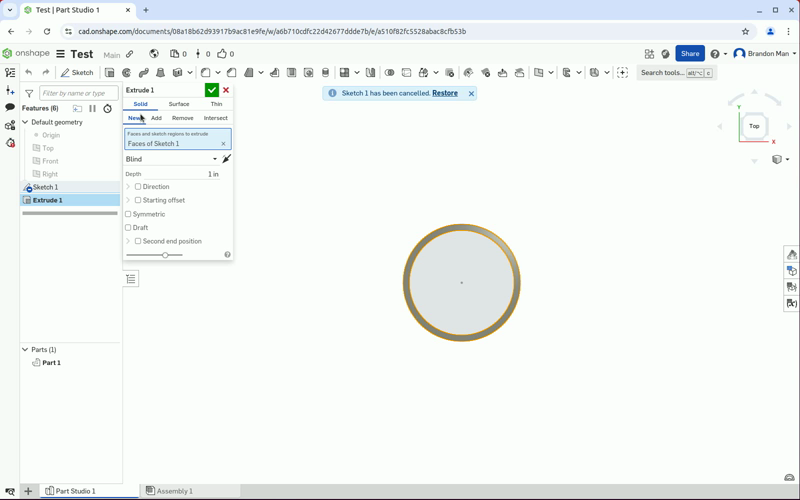
mouse_move(137, 120)
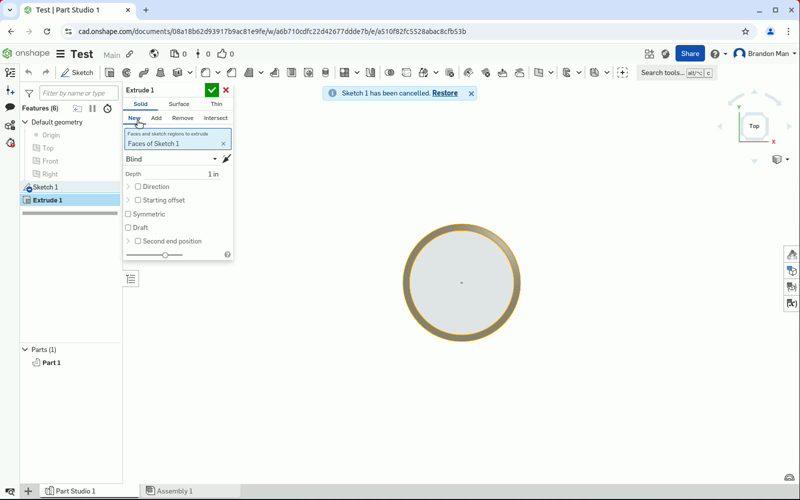
click(137, 120)
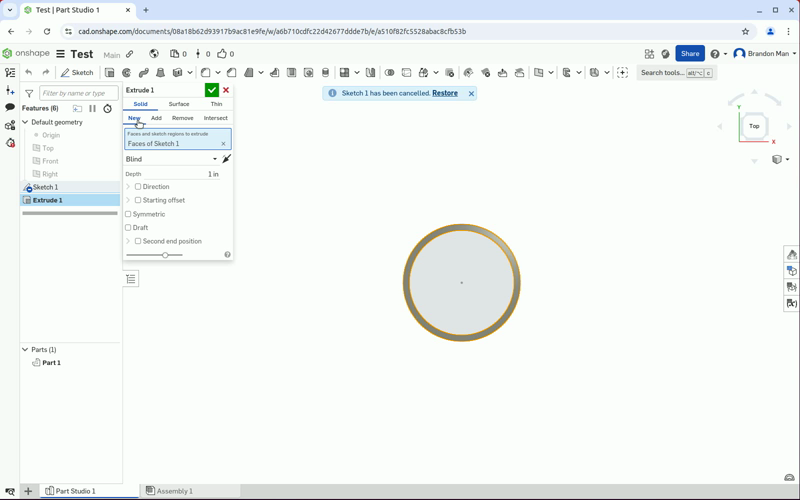
key(tab, 4)
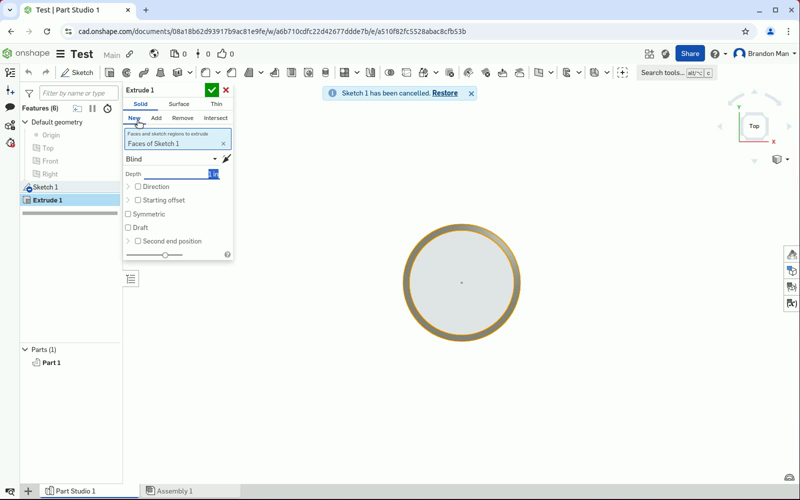
text(2.648)
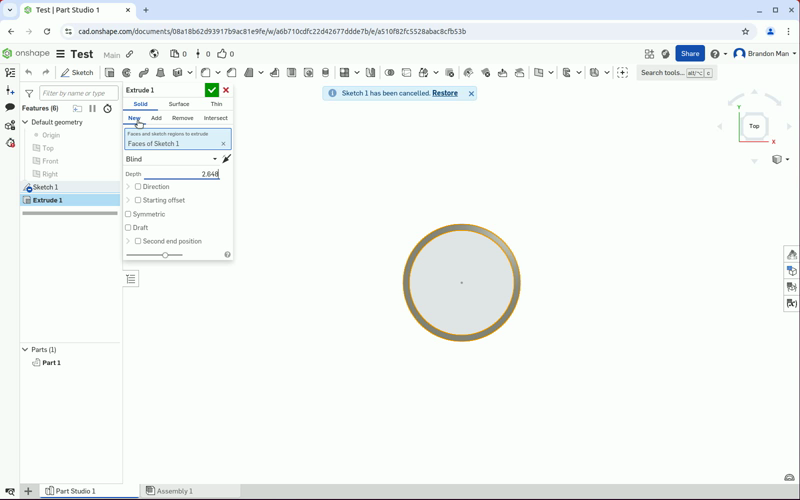
key(enter)
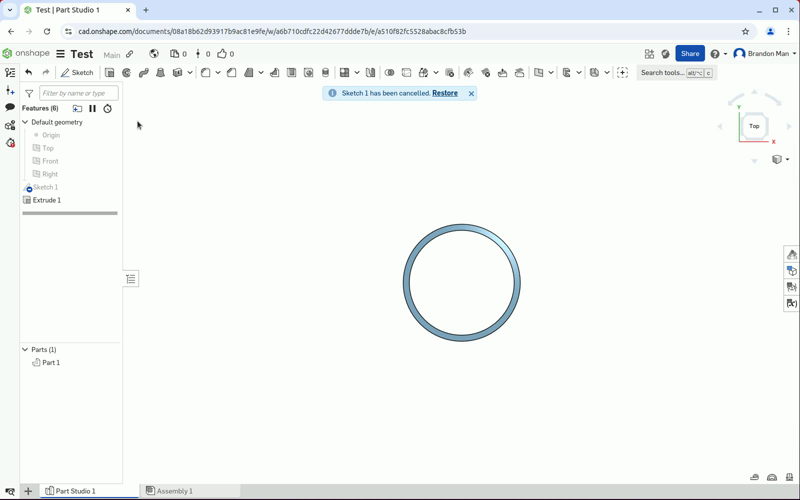
key(shift+h)
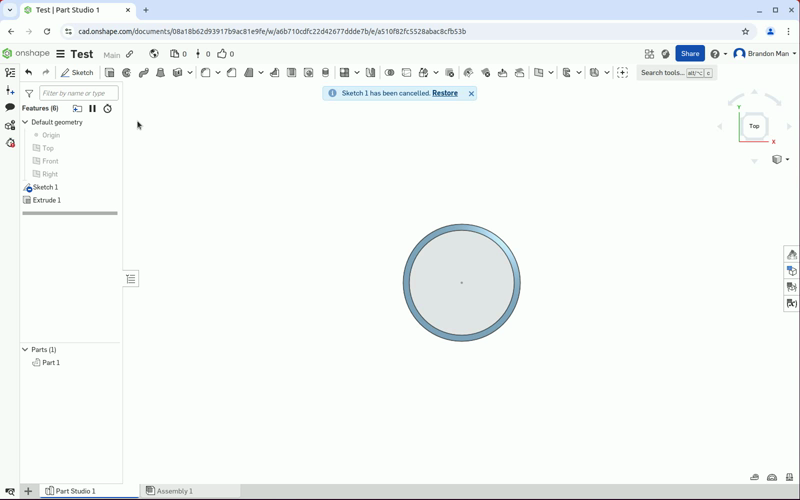
key(shift+h)
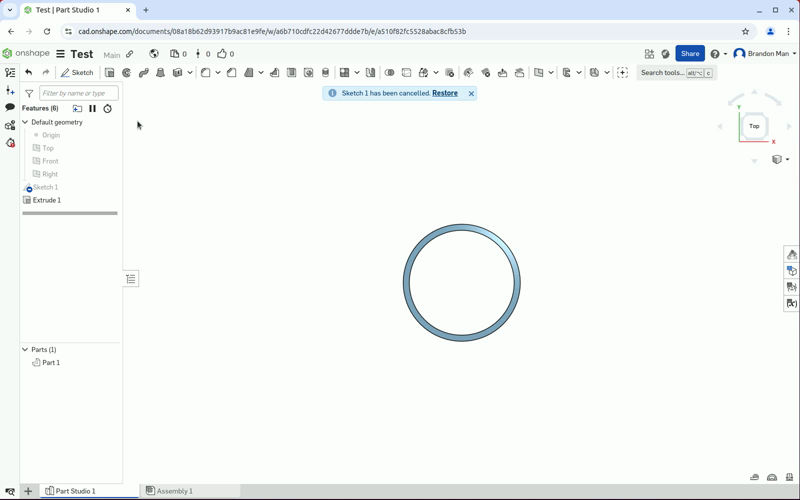
mouse_move(73, 189)
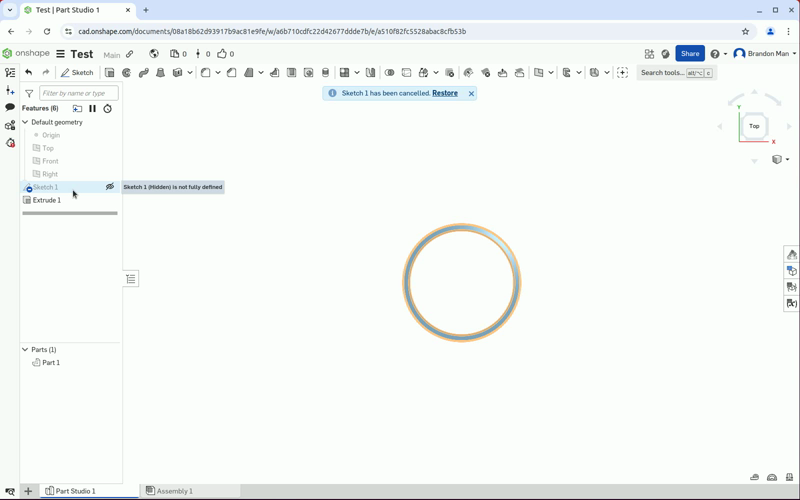
click(73, 189)
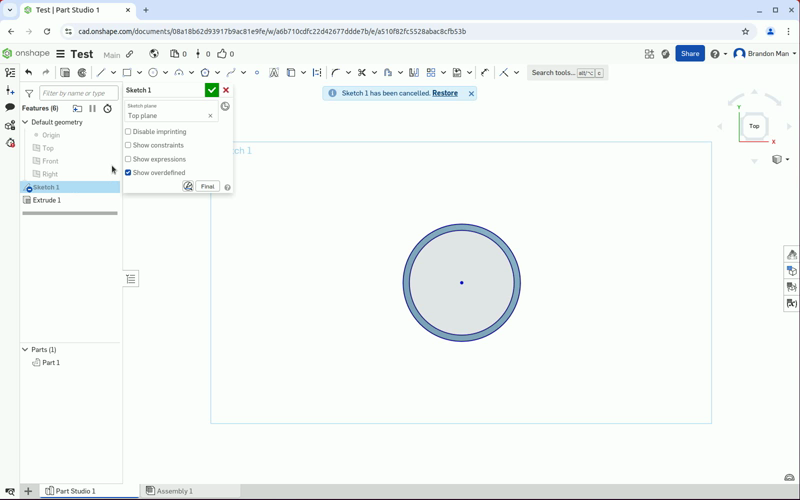
mouse_move(229, 92)
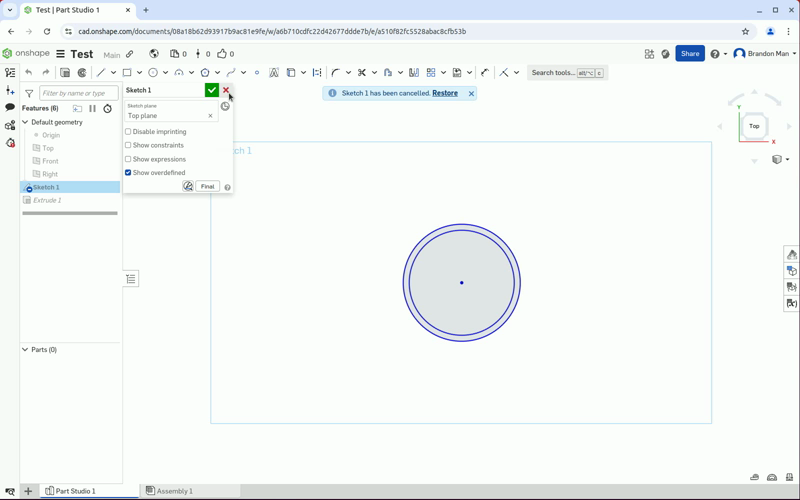
click(229, 92)
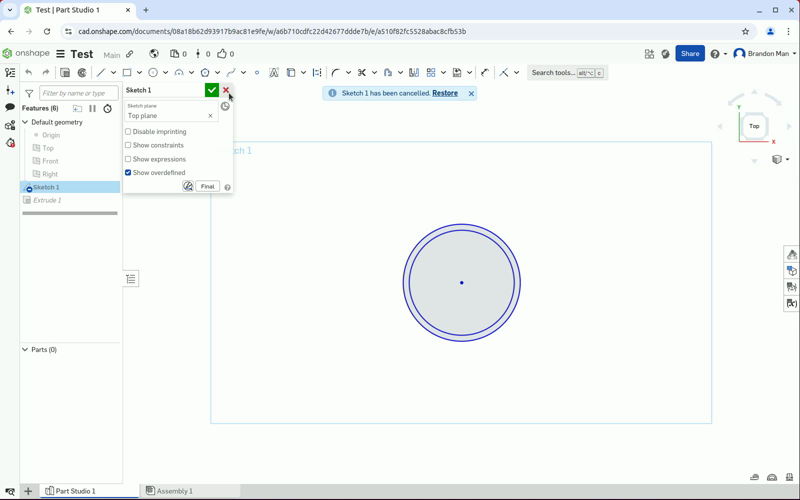
key(shift+s)
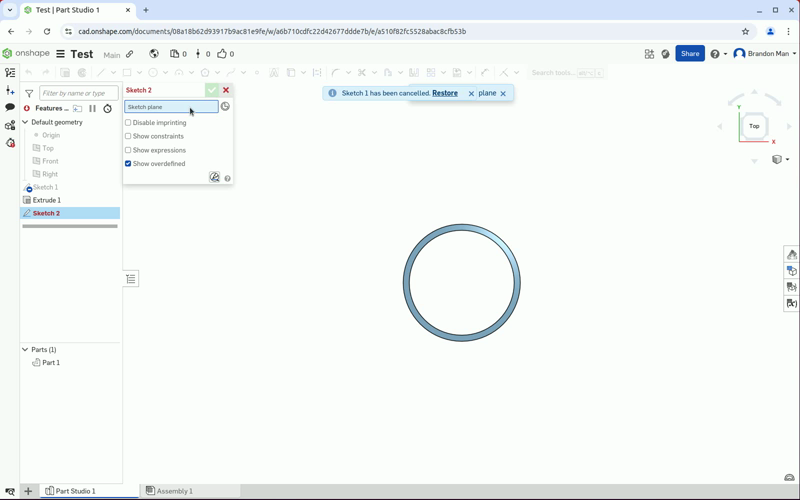
mouse_move(73, 150)
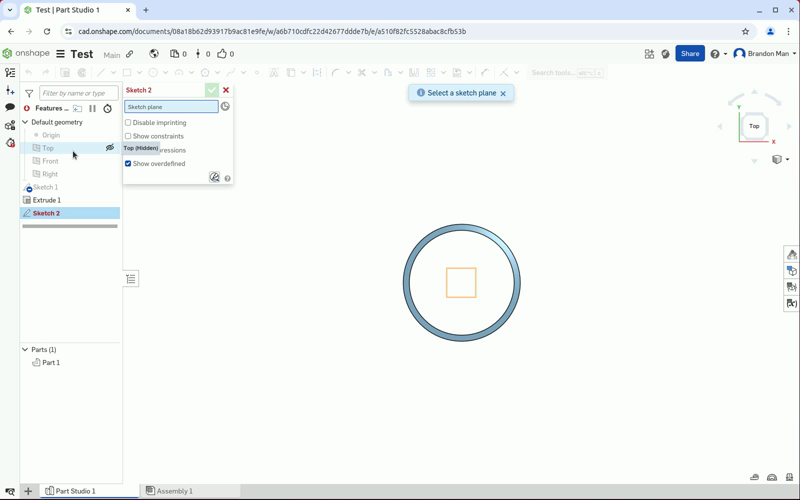
click(73, 150)
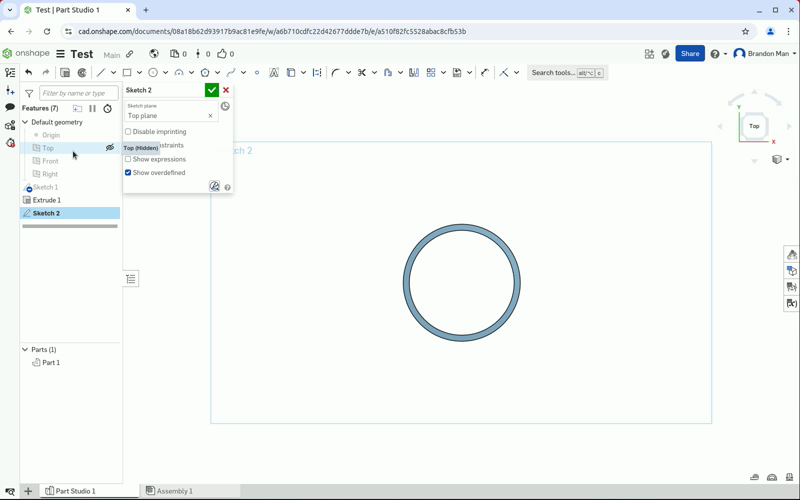
mouse_move(73, 352)
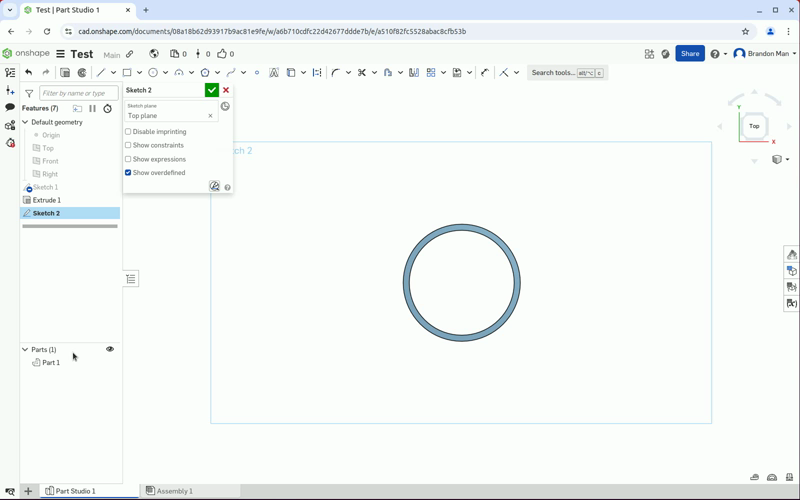
key(y)
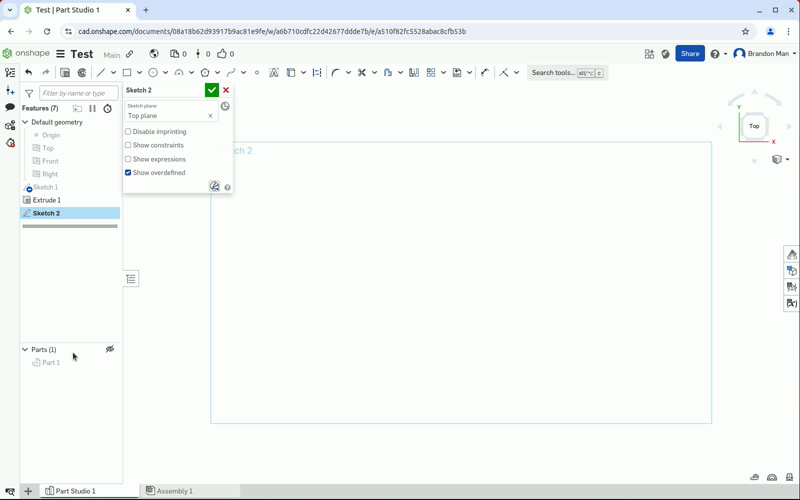
key(c)
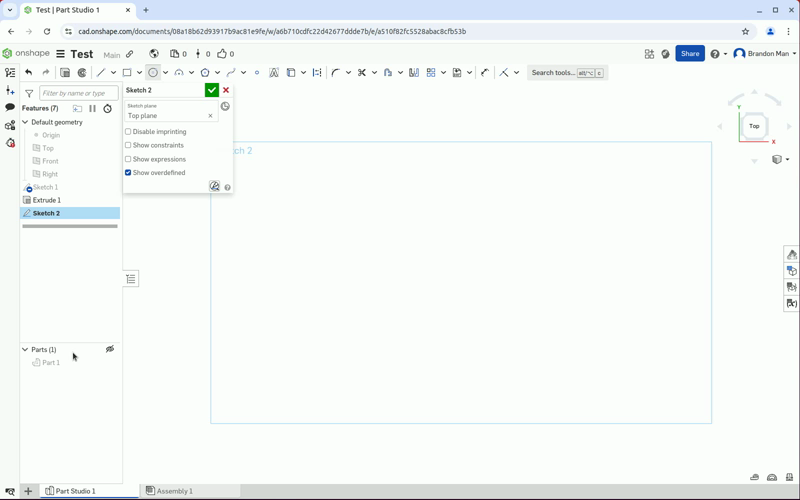
key_down(shift)
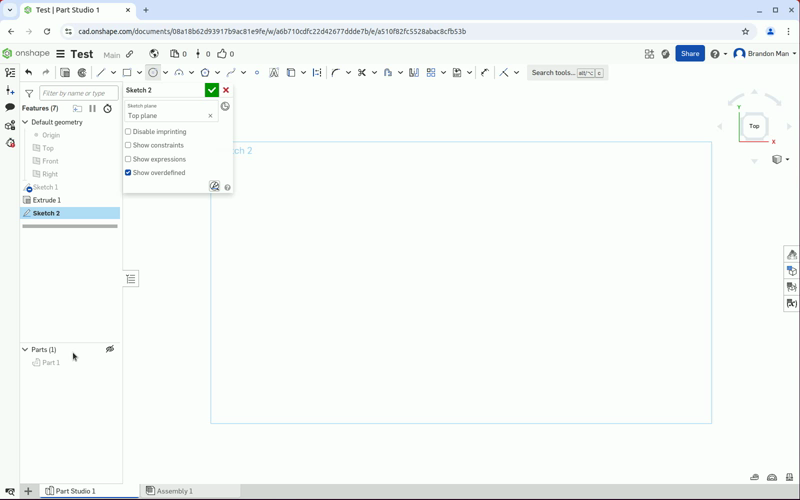
mouse_move(461, 282)
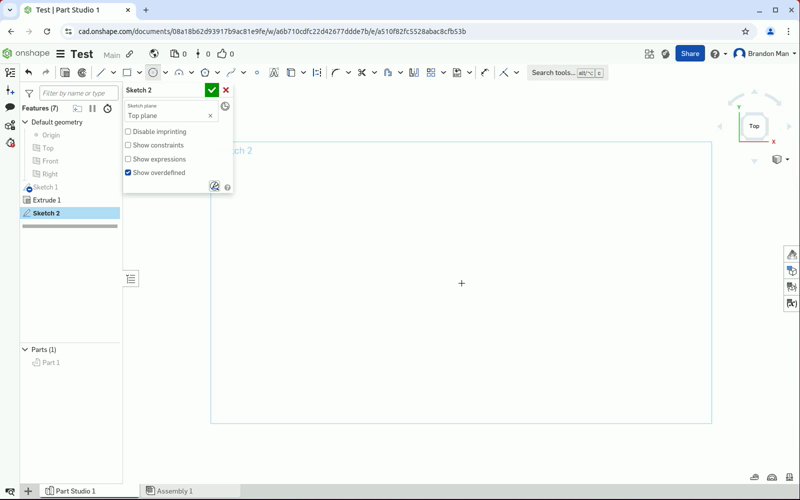
click(461, 282)
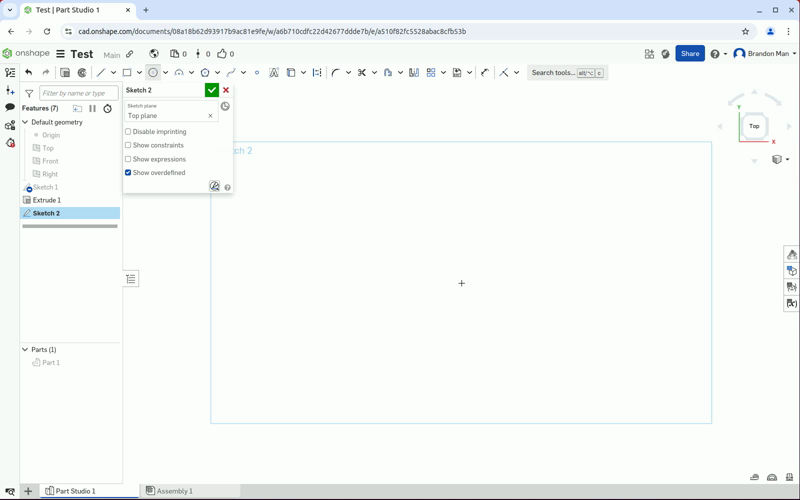
key_up(shift)
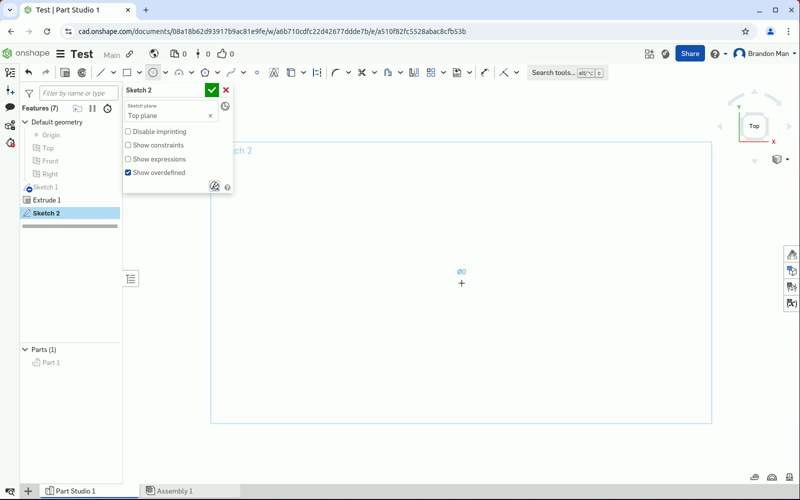
mouse_move(514, 282)
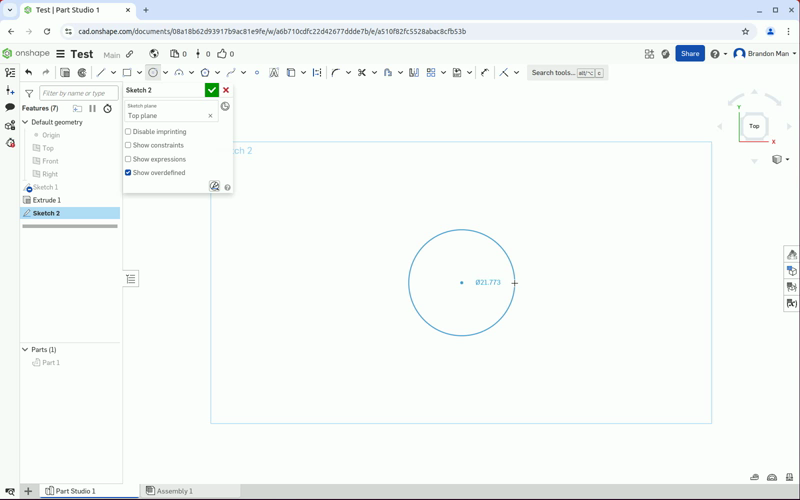
click(514, 282)
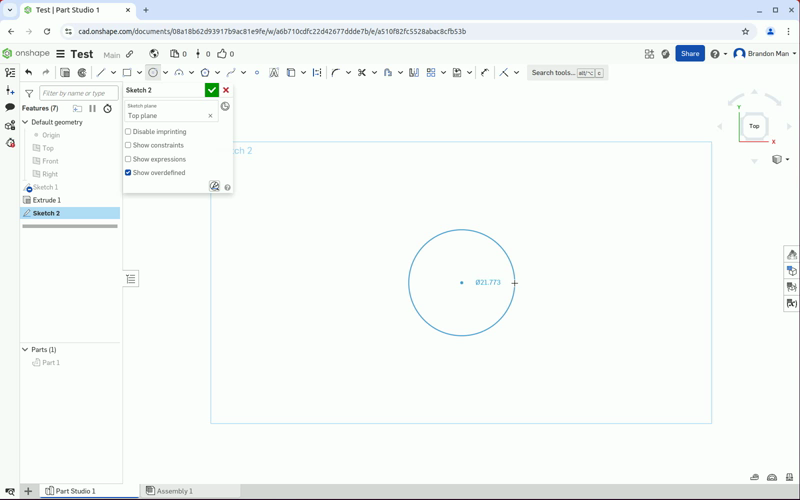
key(esc)
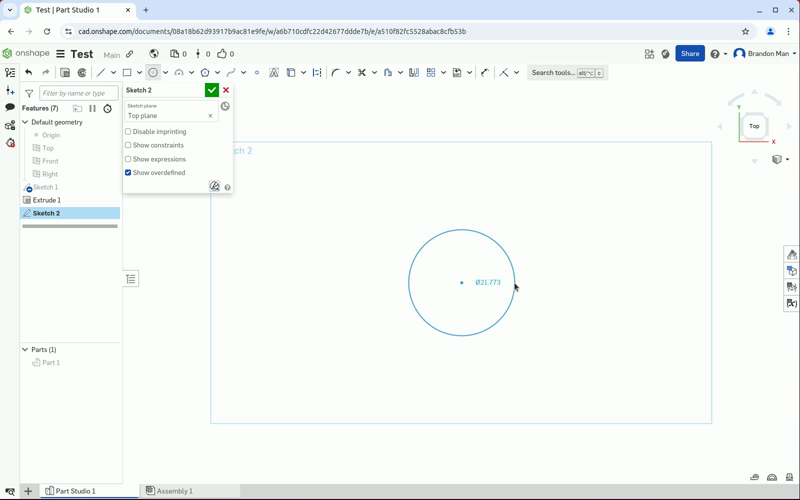
key(c)
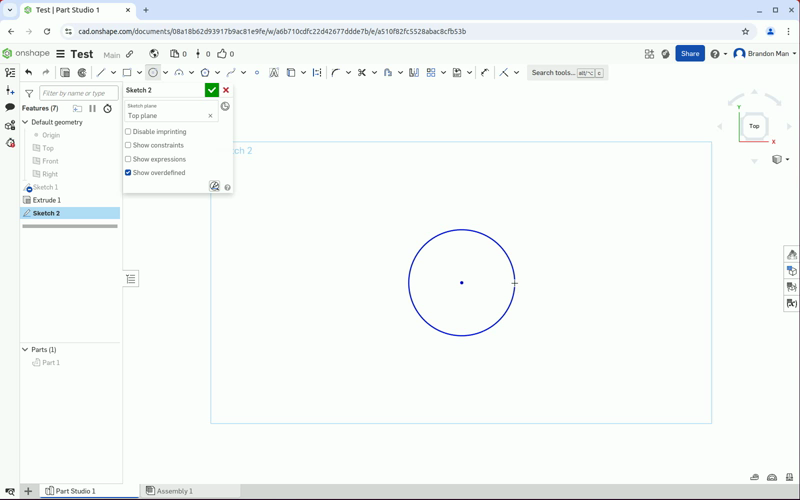
key_down(shift)
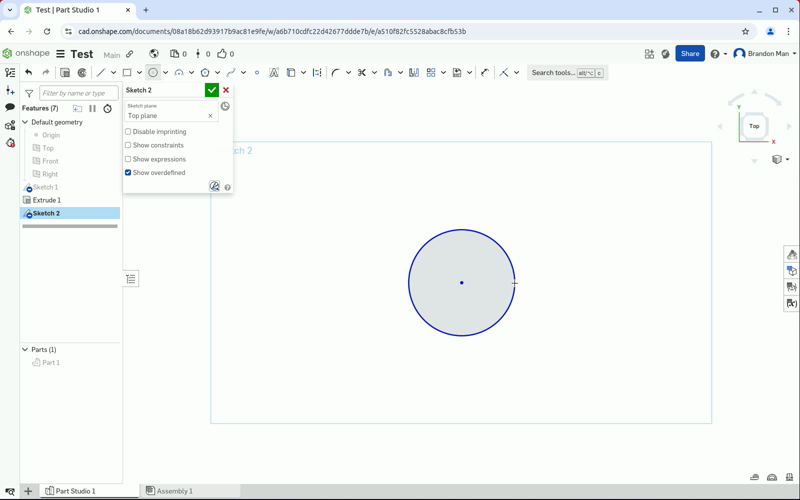
mouse_move(461, 282)
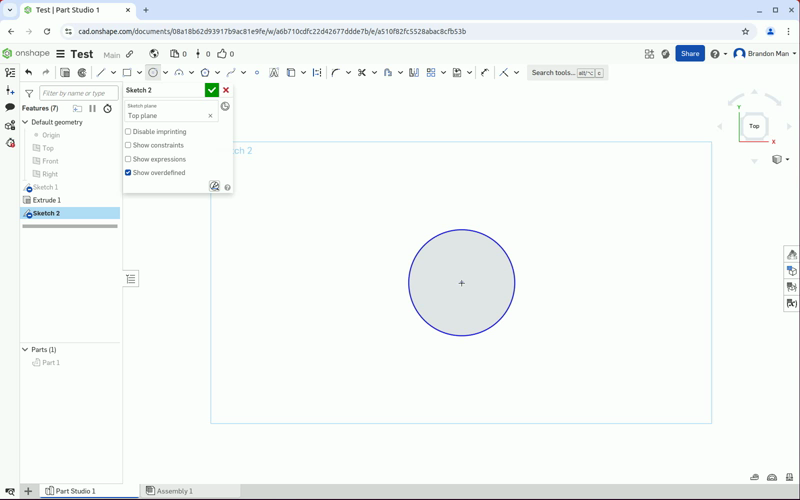
click(461, 282)
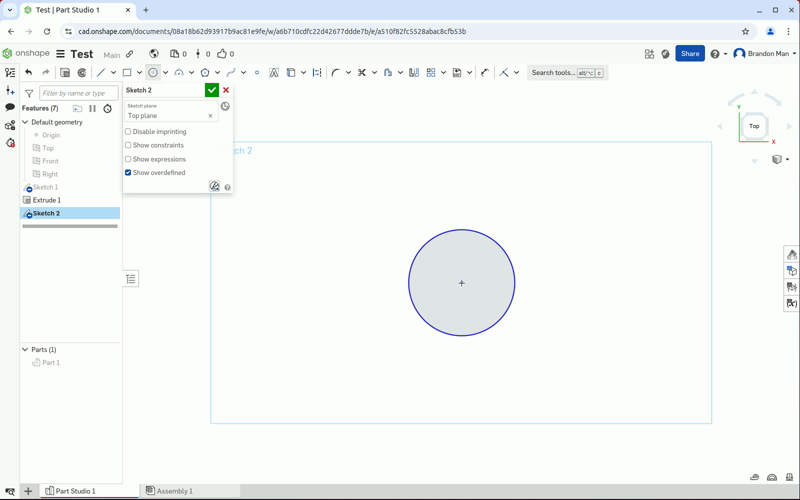
key_up(shift)
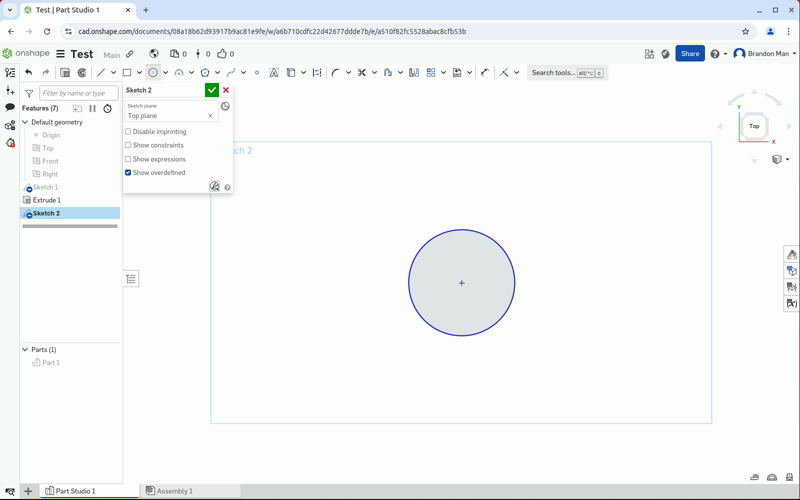
mouse_move(508, 282)
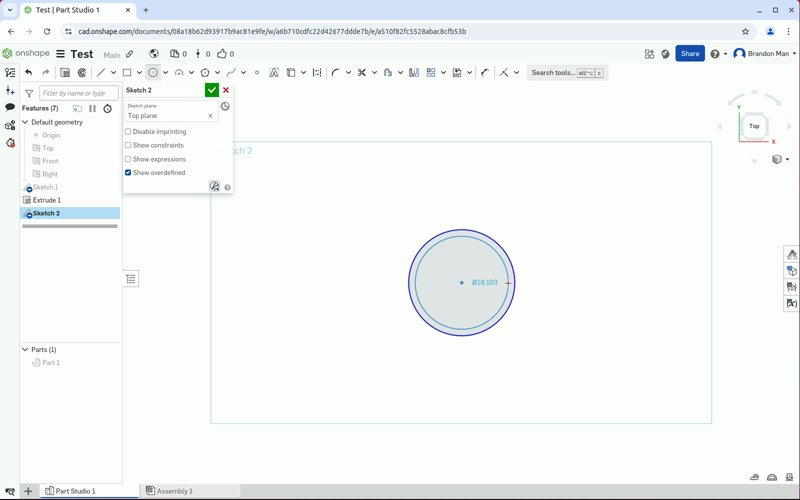
click(508, 282)
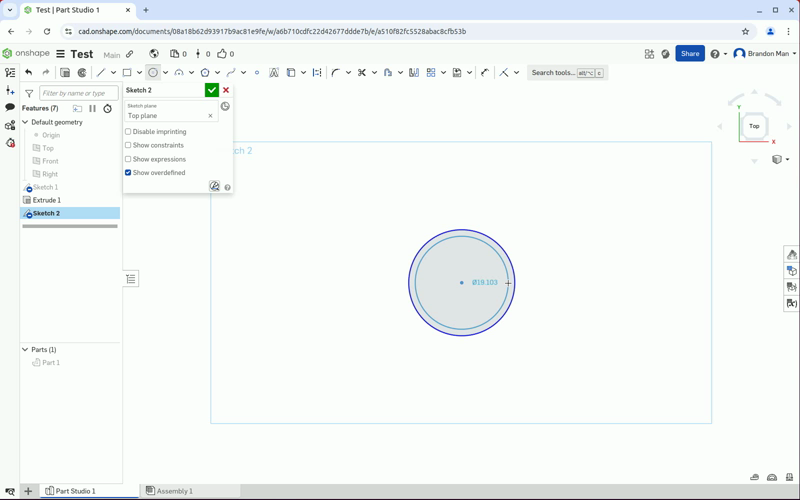
key(esc)
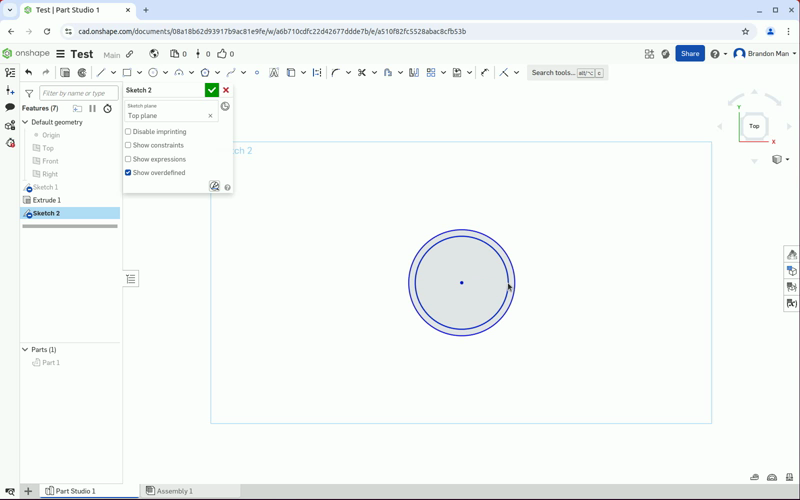
mouse_move(422, 314)
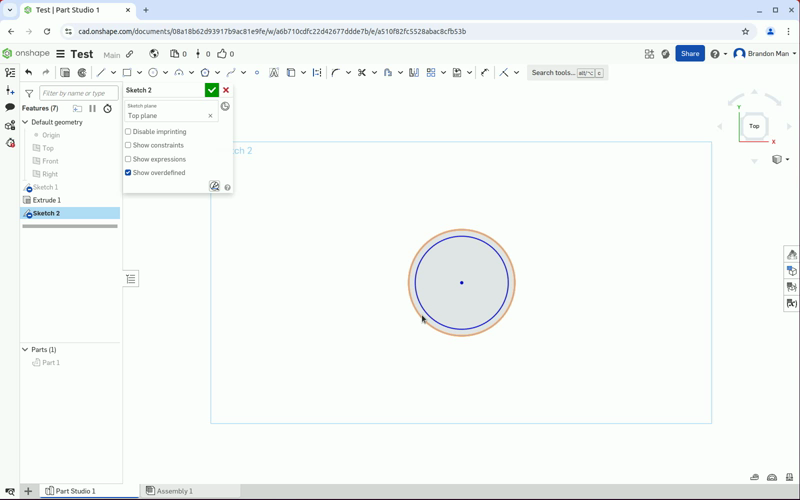
click(422, 314)
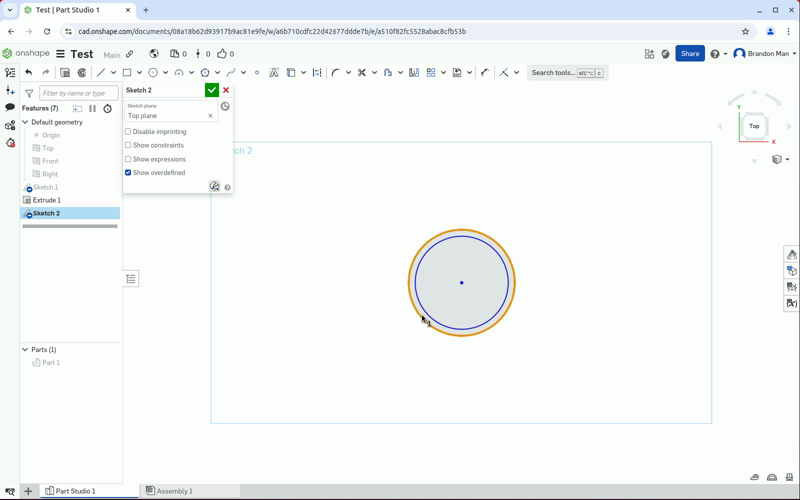
mouse_move(73, 352)
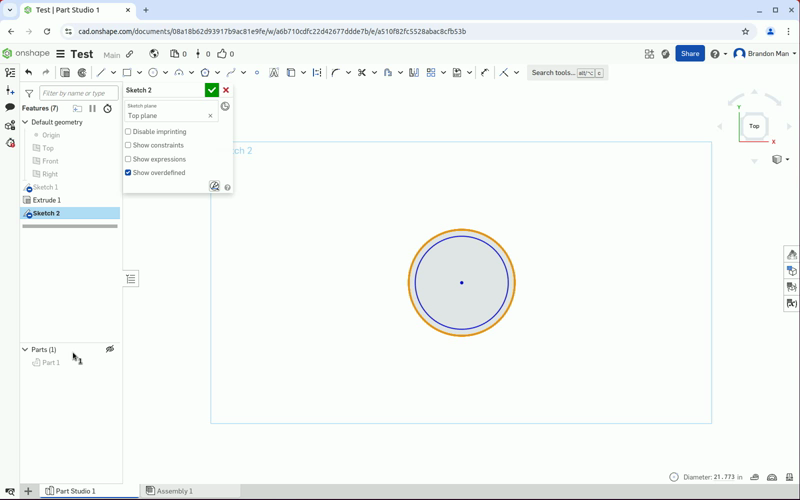
key(shift+y)
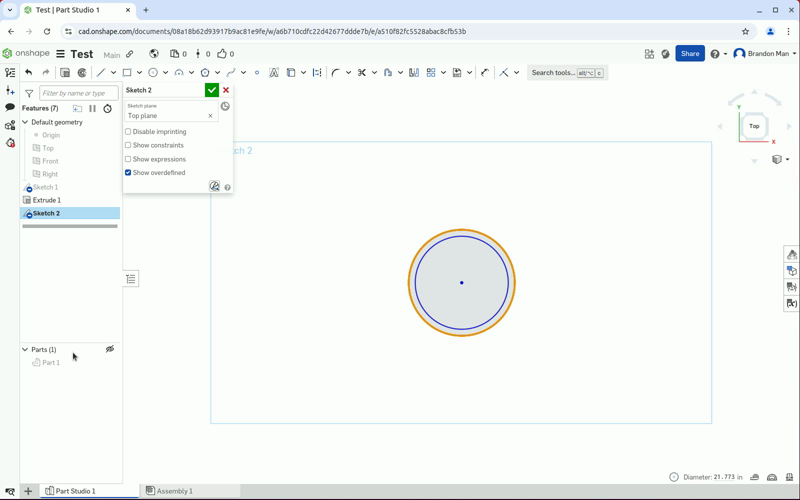
key(shift+e)
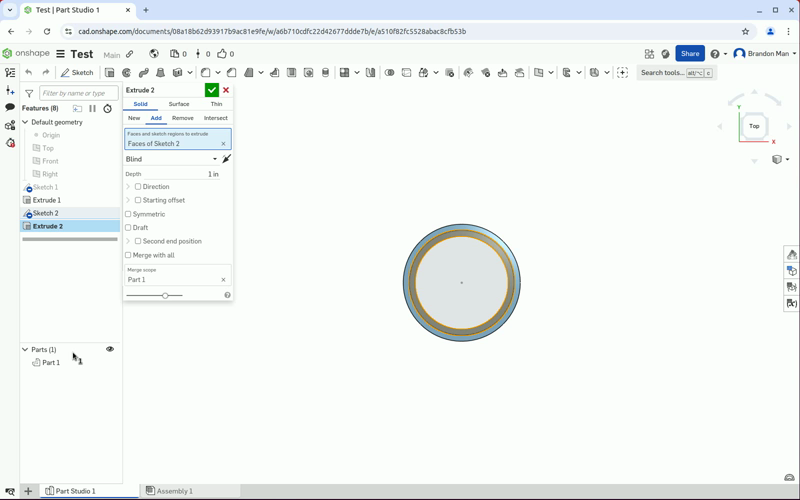
mouse_move(143, 106)
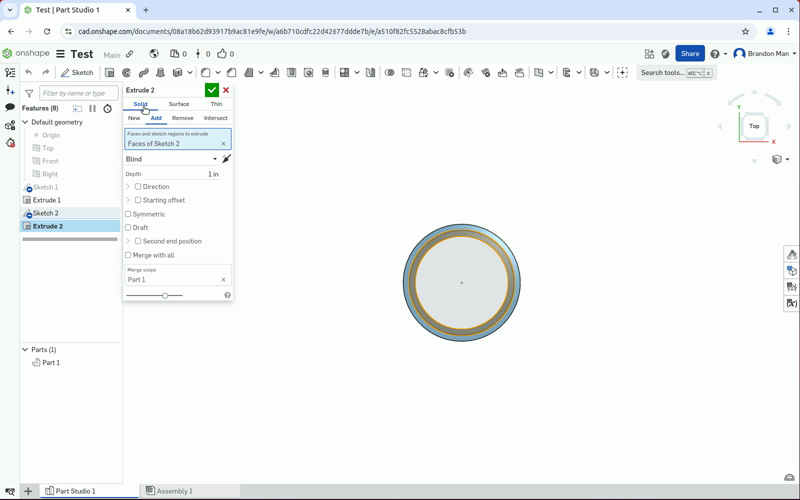
click(143, 106)
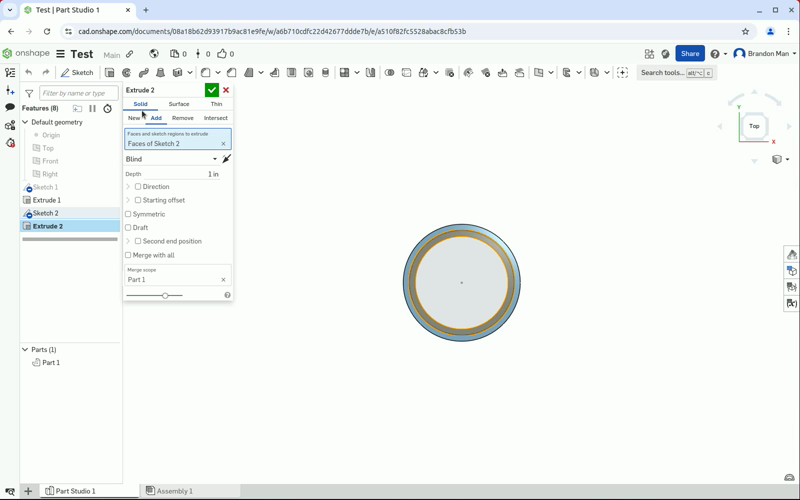
mouse_move(137, 120)
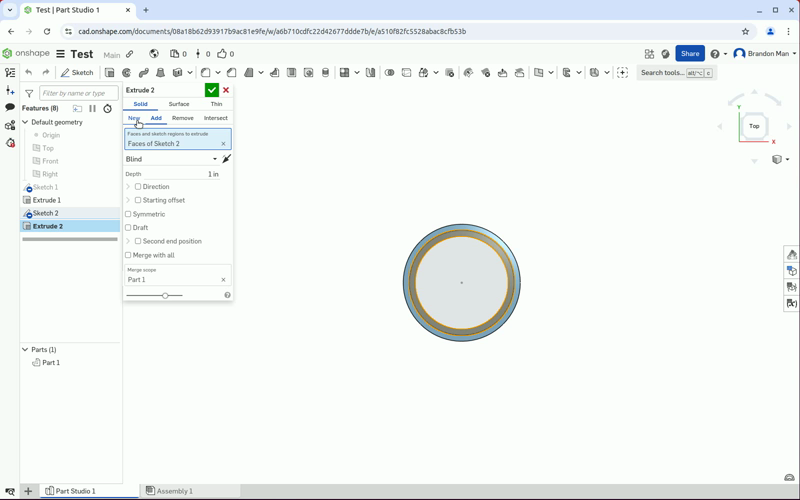
click(137, 120)
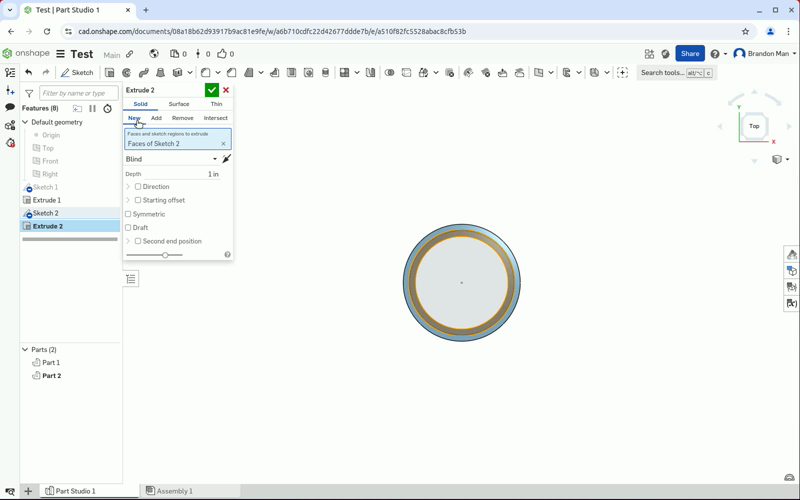
key(tab, 4)
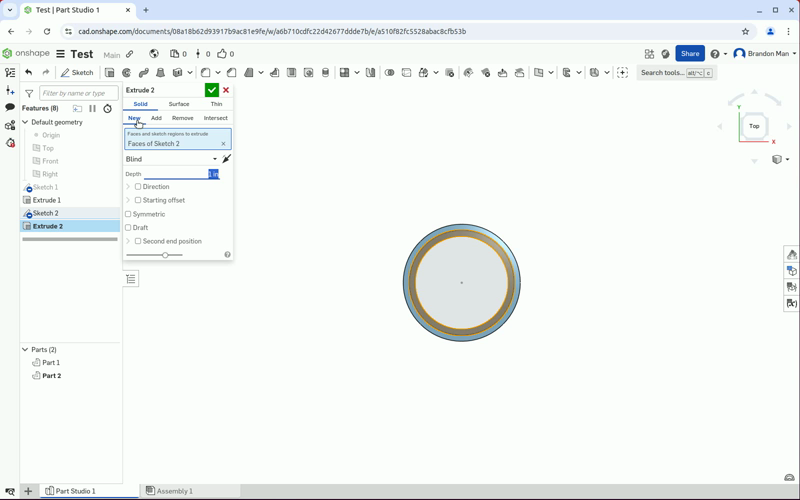
text(1.204)
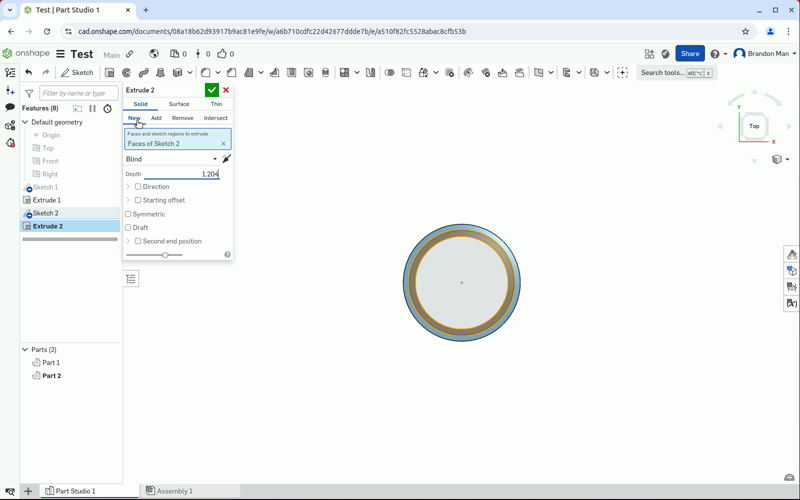
key(enter)
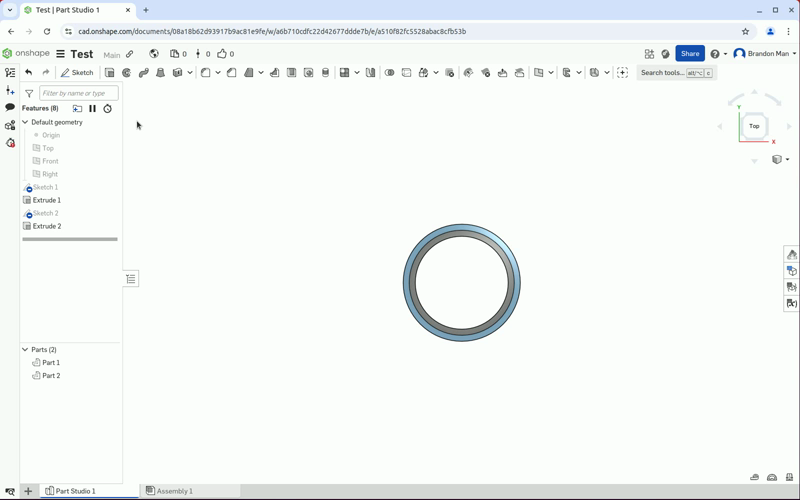
key(shift+h)
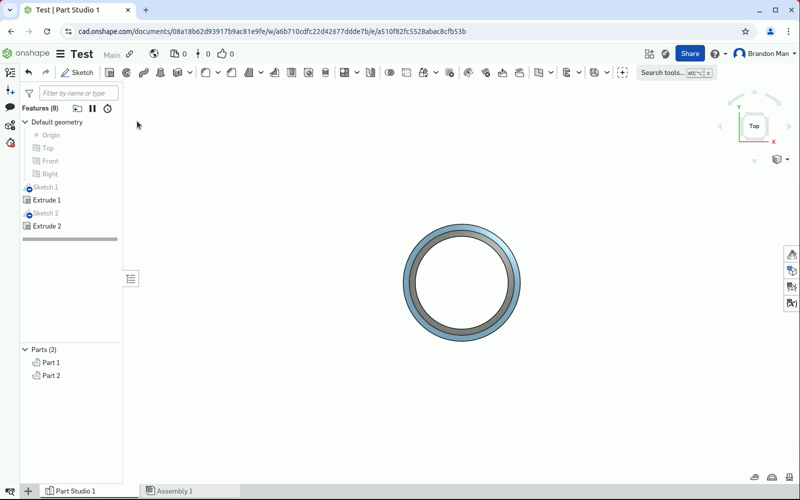
key(shift+h)
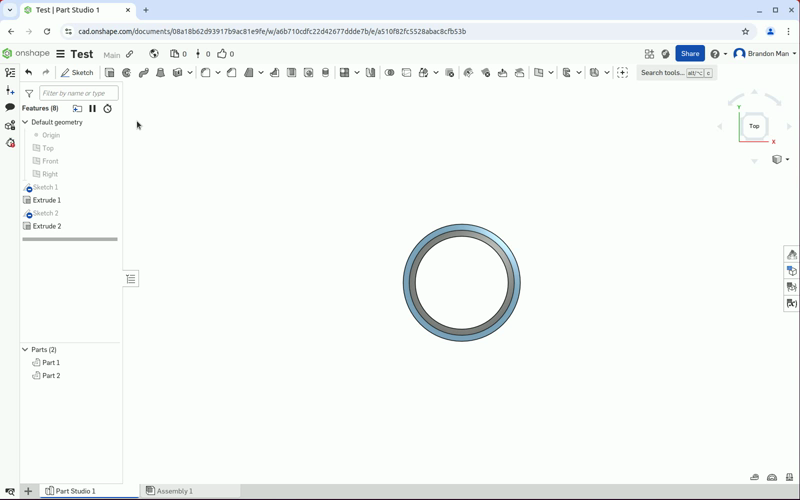
mouse_move(73, 189)
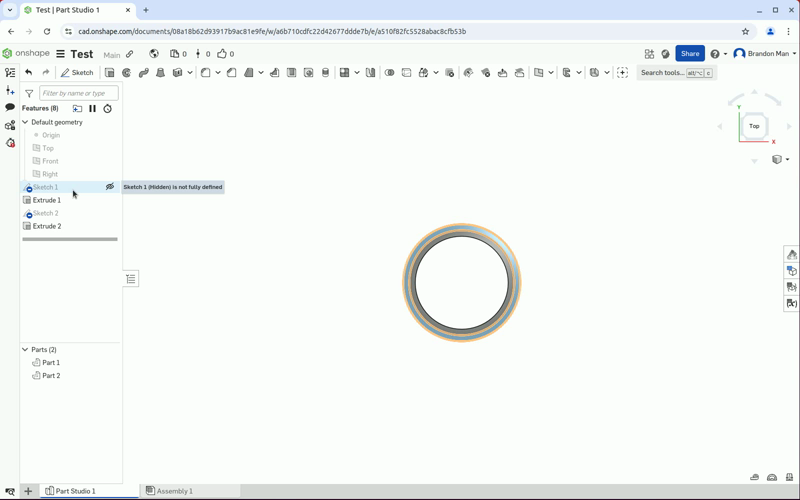
click(73, 189)
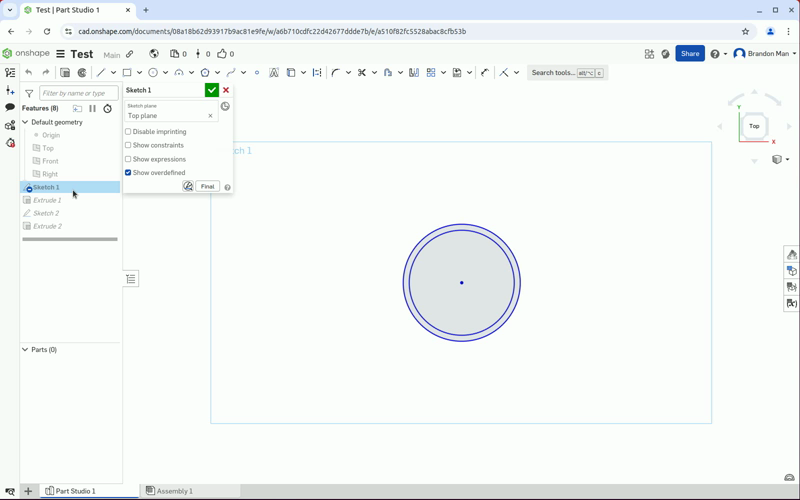
mouse_move(229, 92)
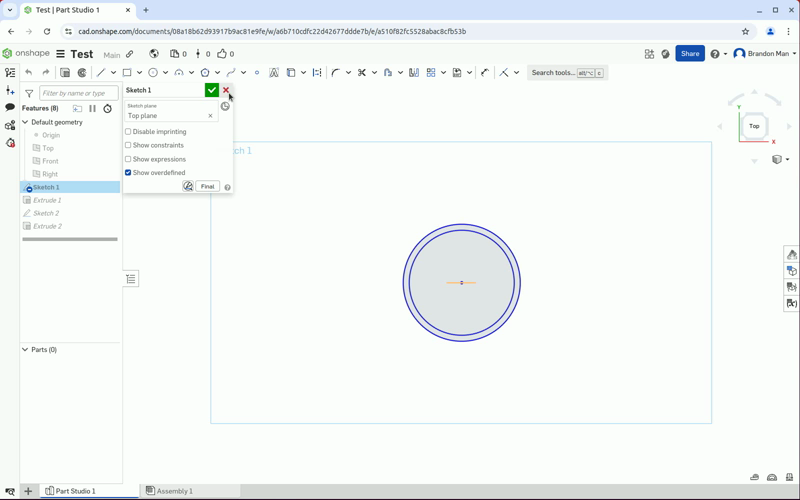
click(229, 92)
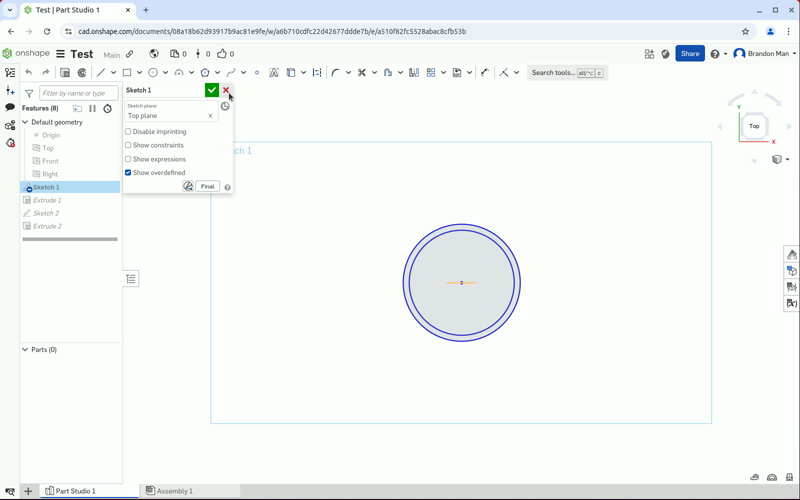
key(shift+s)
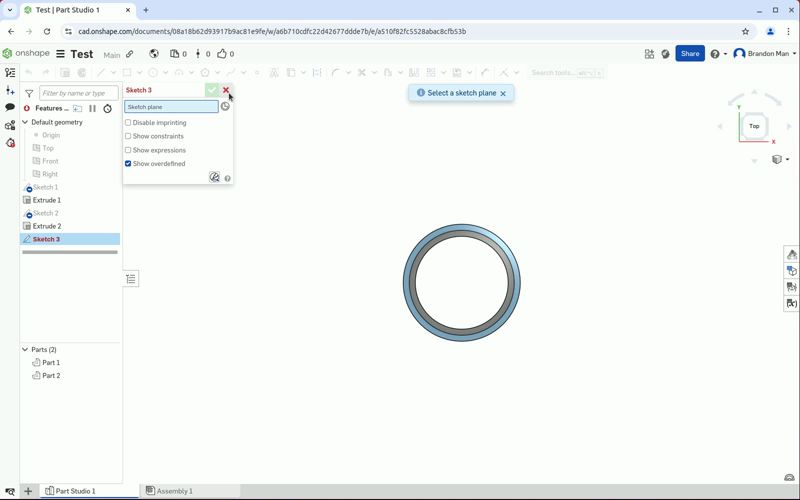
mouse_move(73, 150)
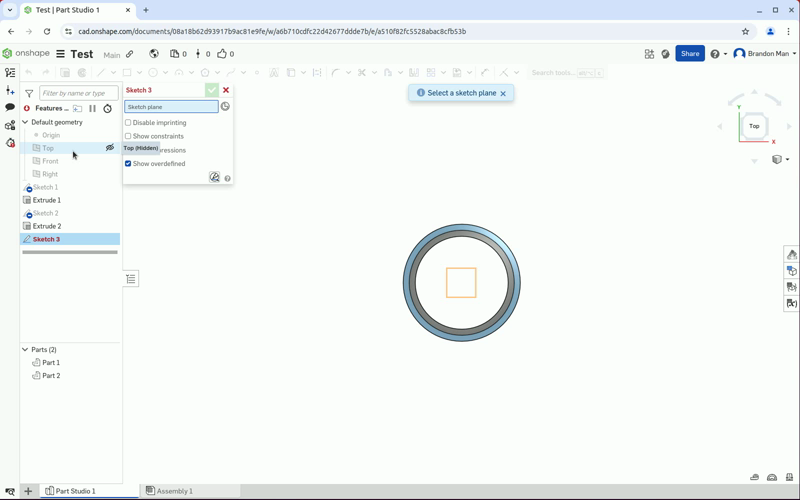
click(73, 150)
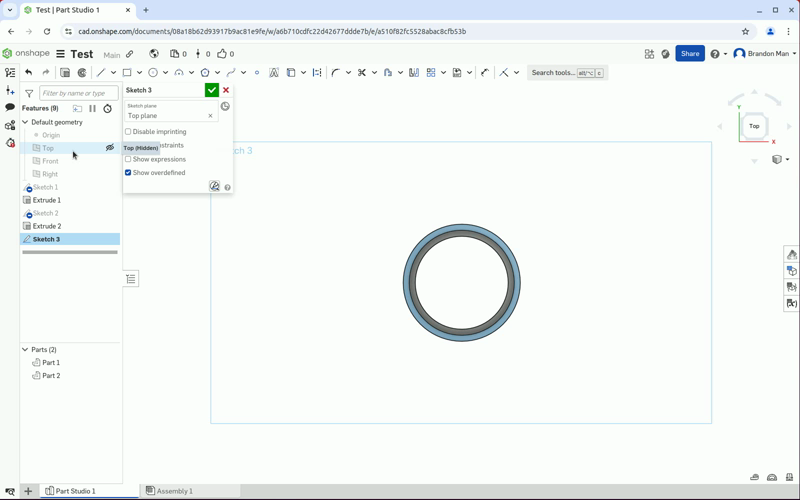
mouse_move(73, 352)
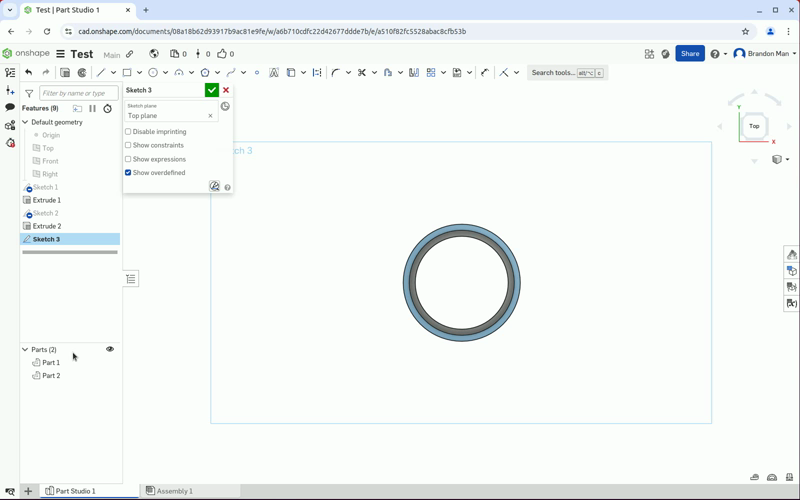
key(y)
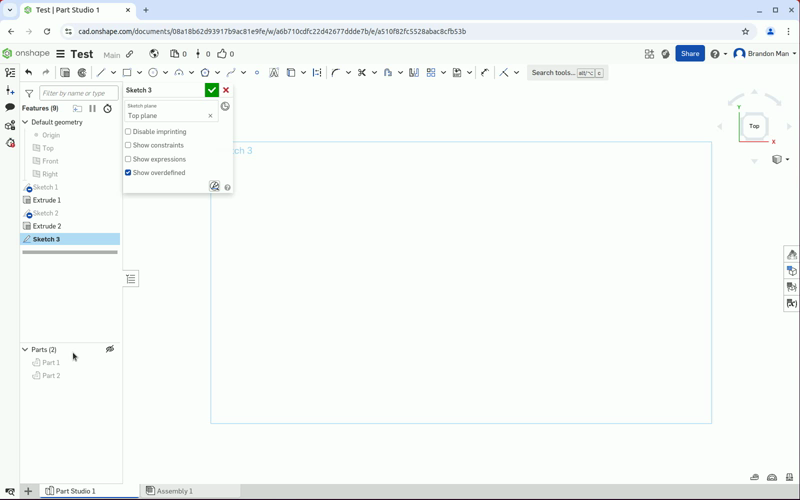
key(c)
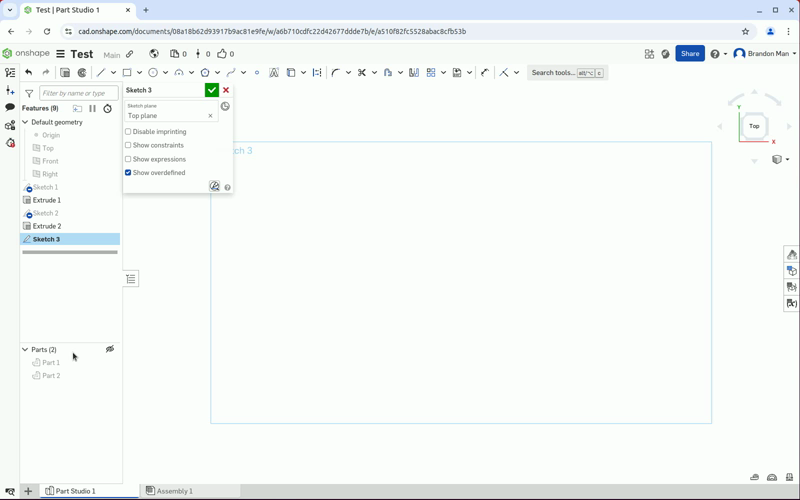
key_down(shift)
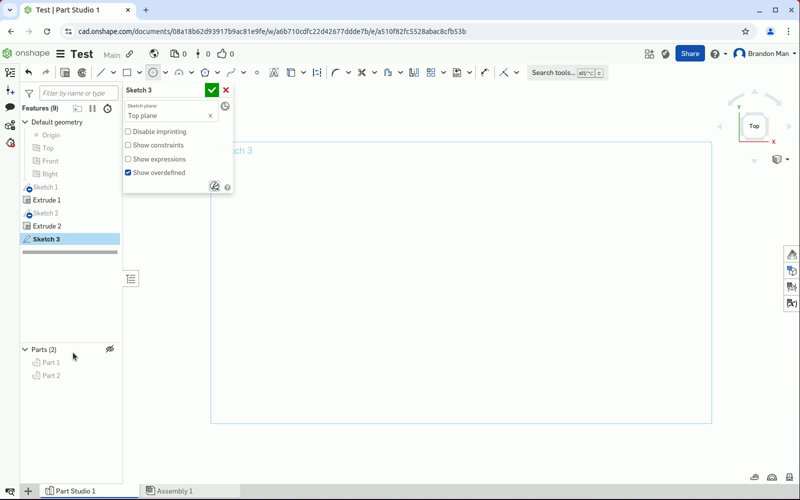
mouse_move(460, 282)
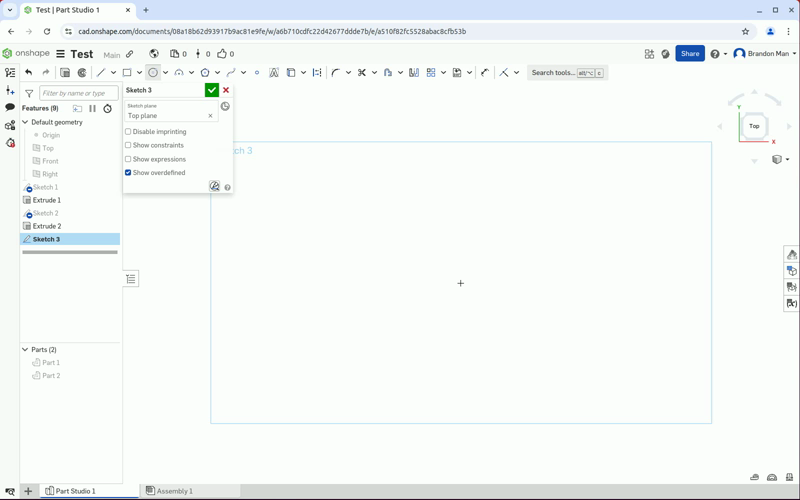
click(460, 282)
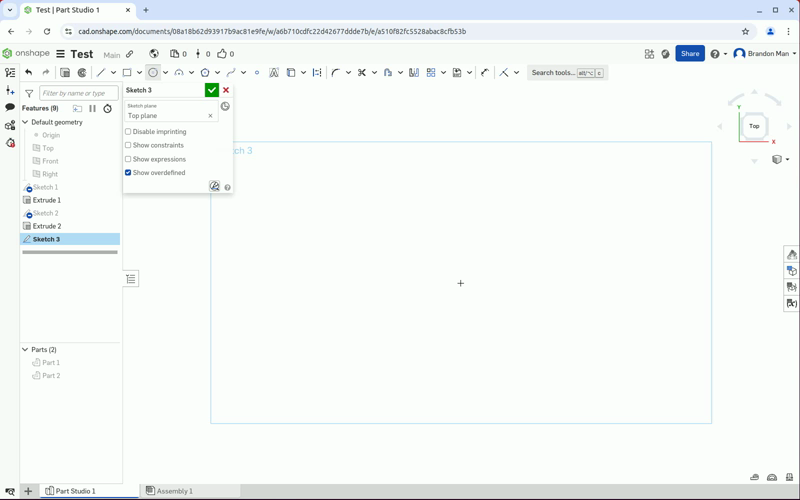
key_up(shift)
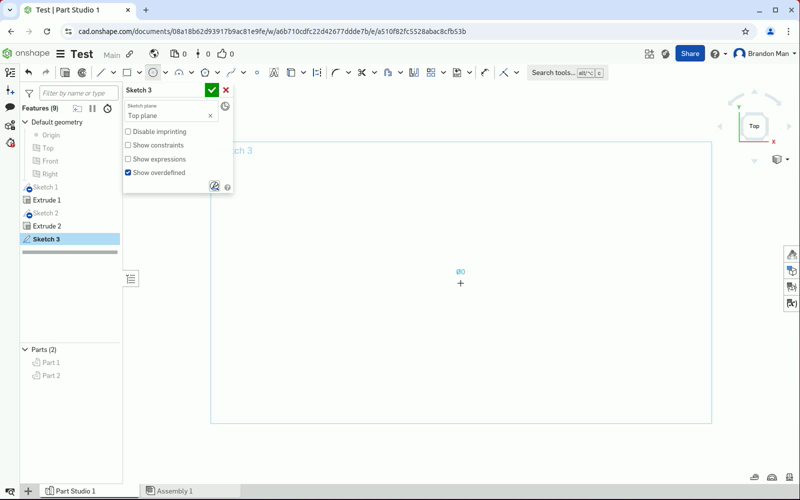
mouse_move(507, 282)
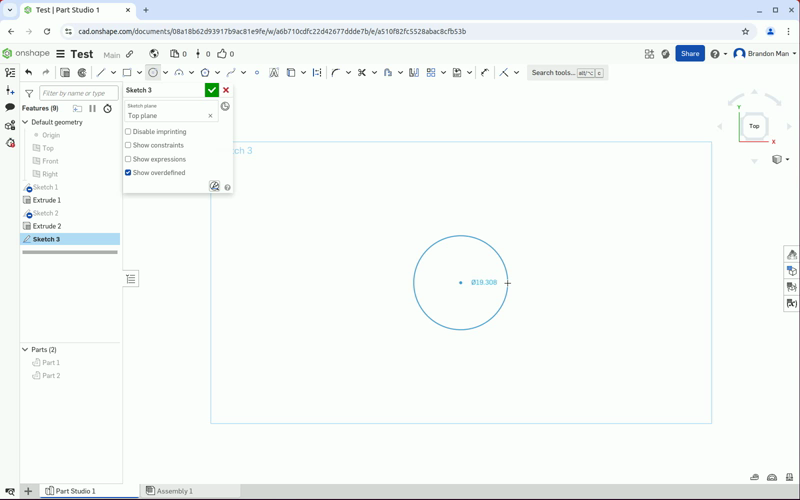
click(507, 282)
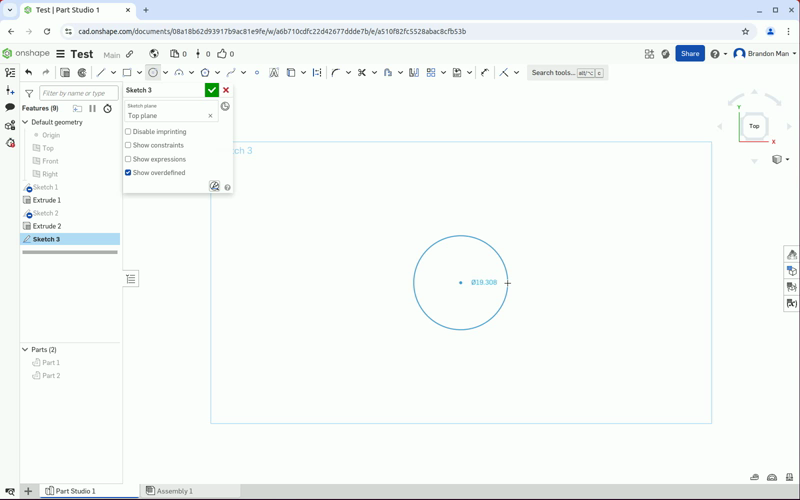
key(esc)
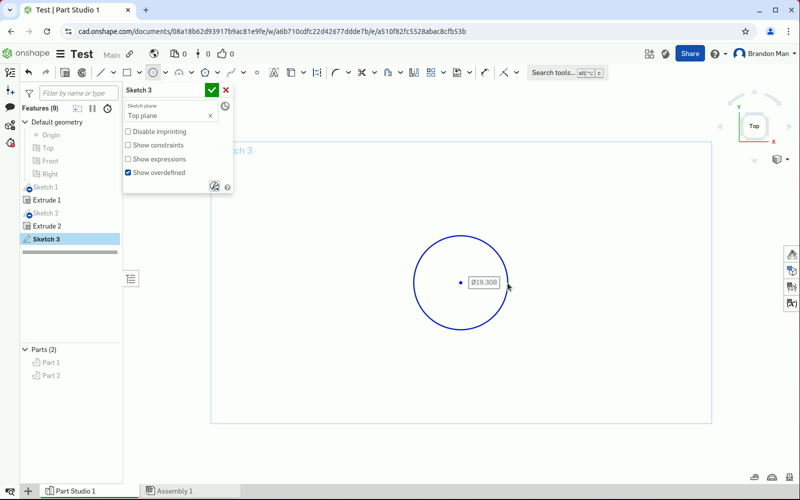
key(c)
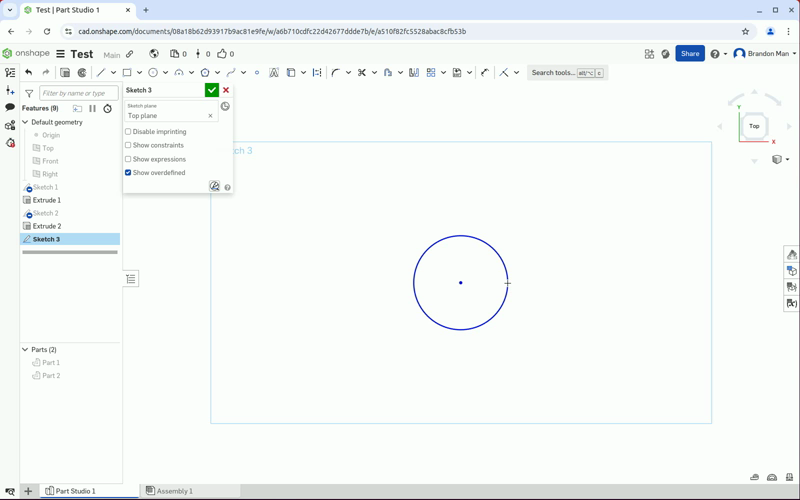
key_down(shift)
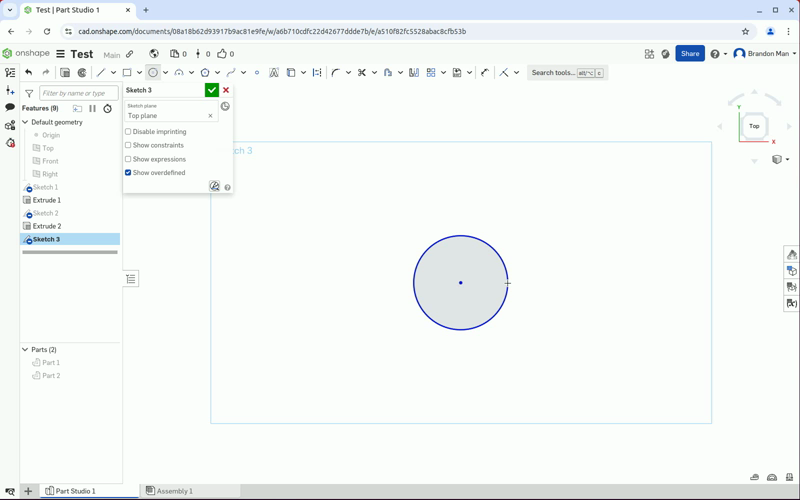
mouse_move(460, 282)
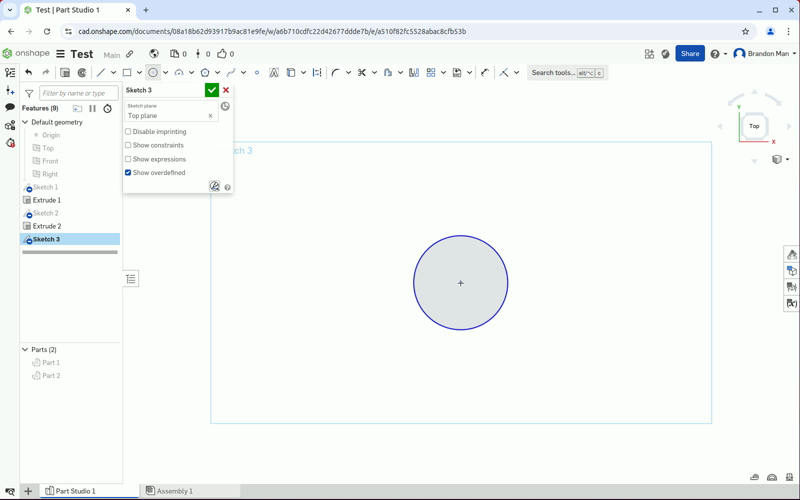
click(460, 282)
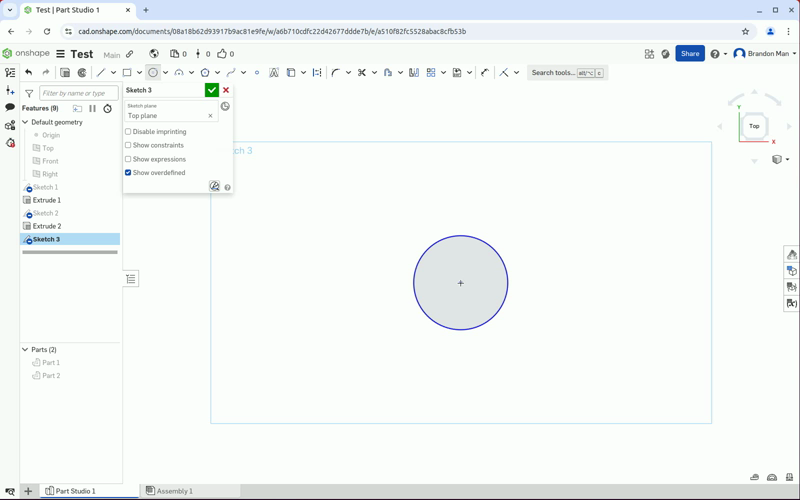
key_up(shift)
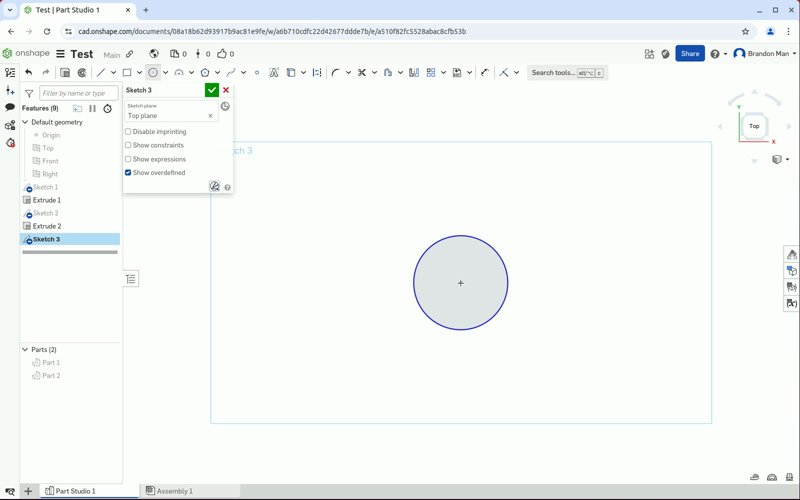
mouse_move(500, 282)
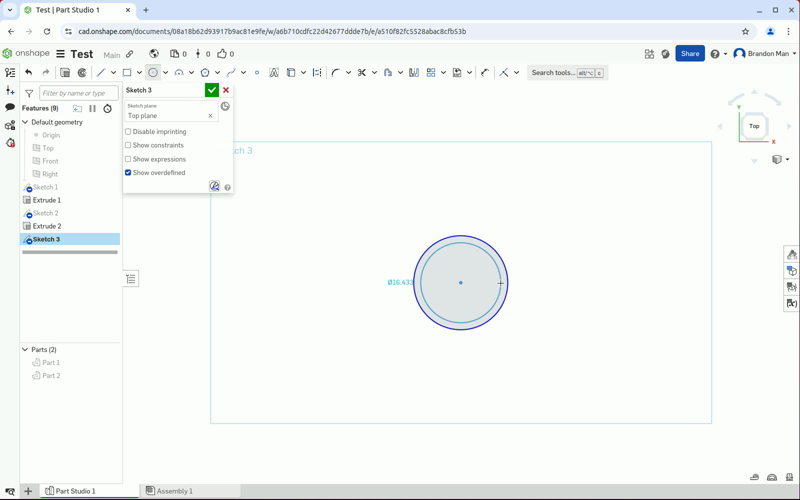
click(500, 282)
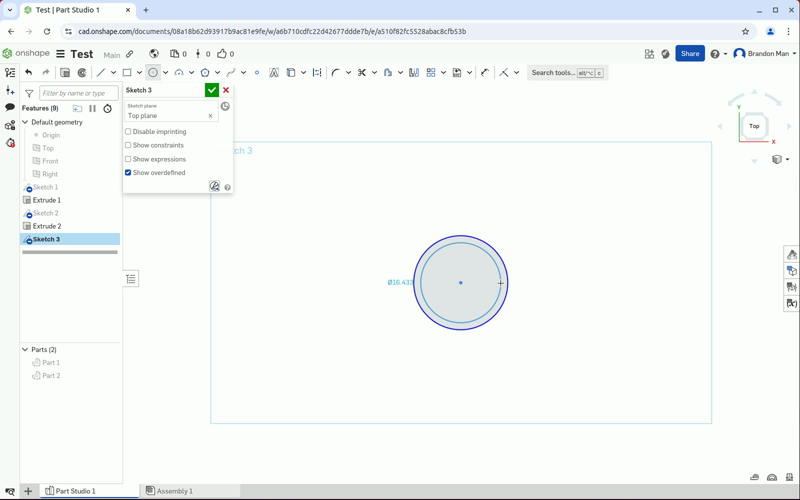
key(esc)
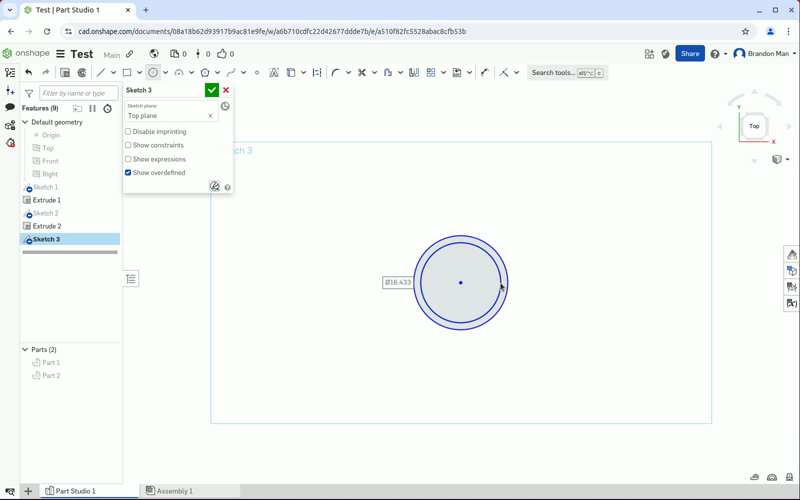
mouse_move(422, 265)
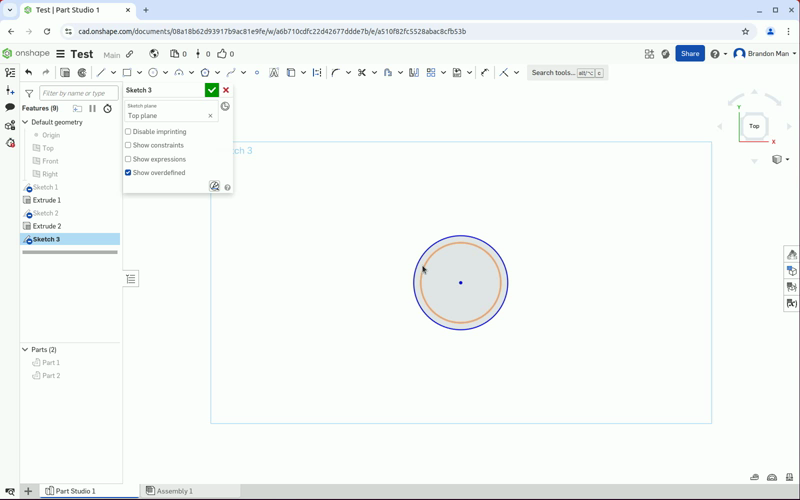
click(422, 265)
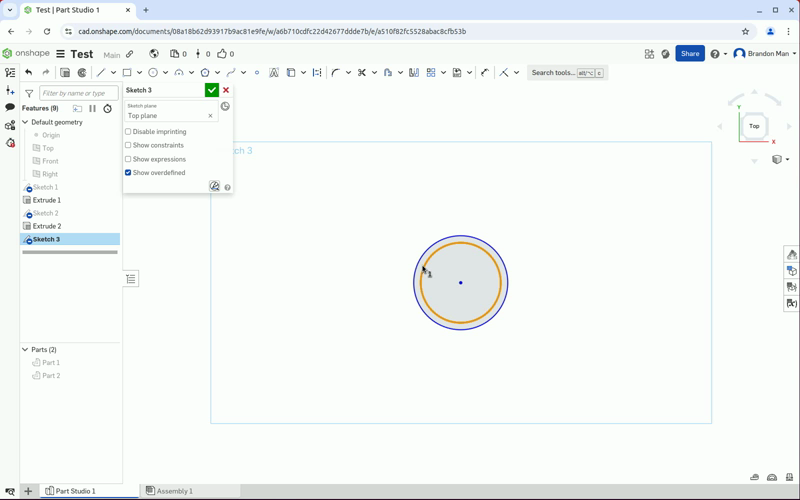
mouse_move(73, 352)
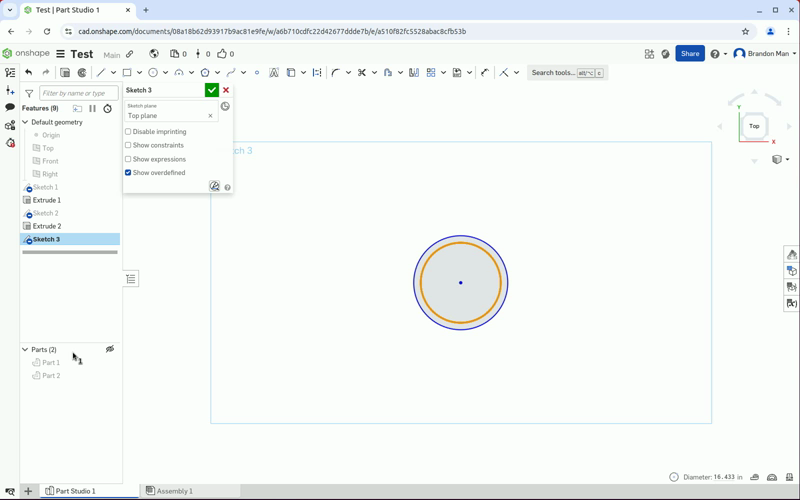
key(shift+y)
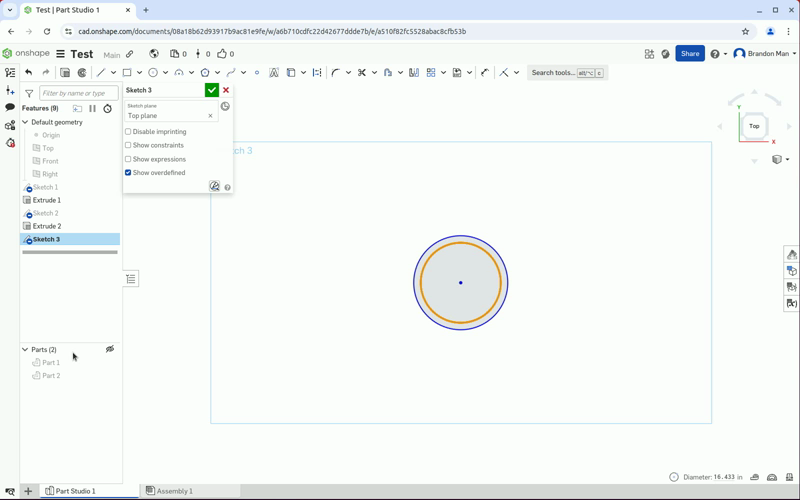
key(shift+e)
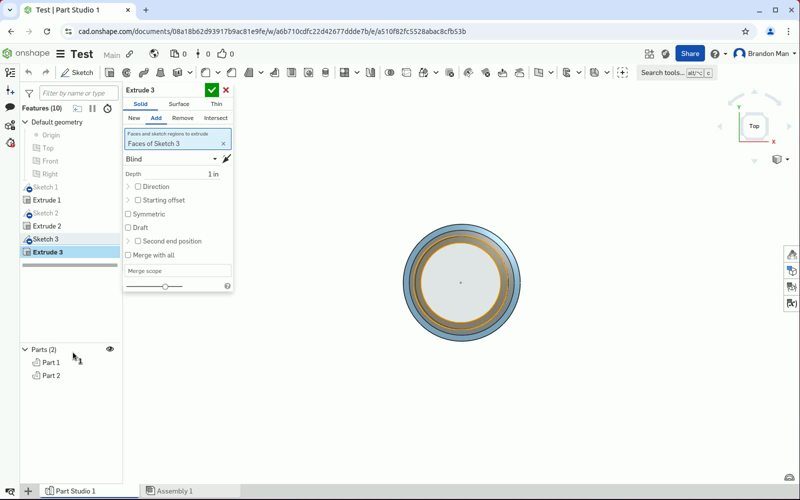
mouse_move(143, 106)
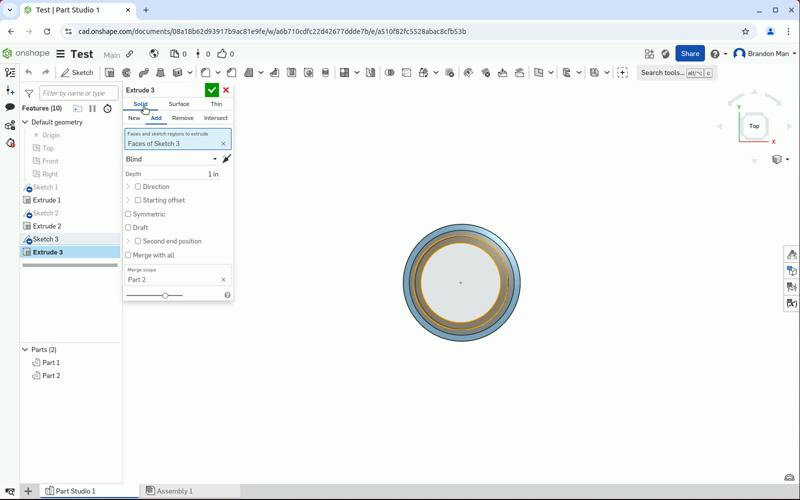
click(143, 106)
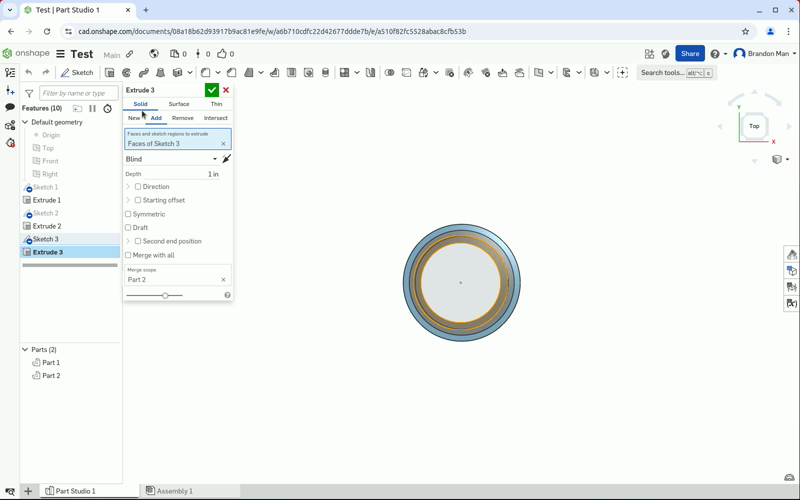
mouse_move(137, 120)
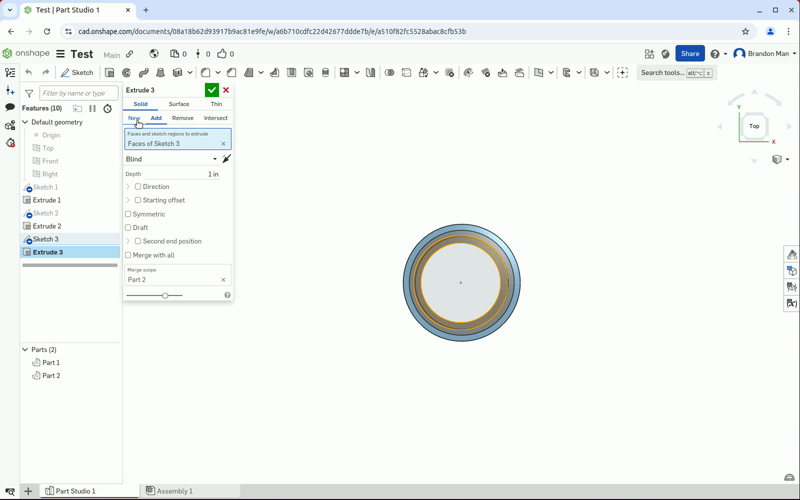
click(137, 120)
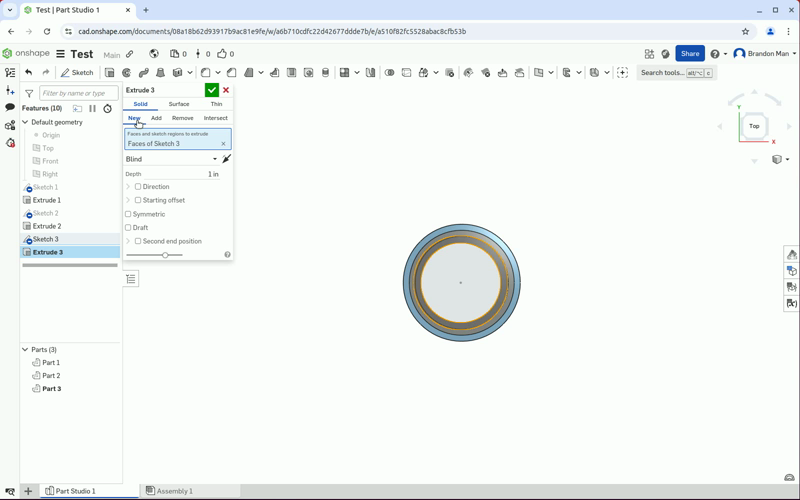
key(tab, 4)
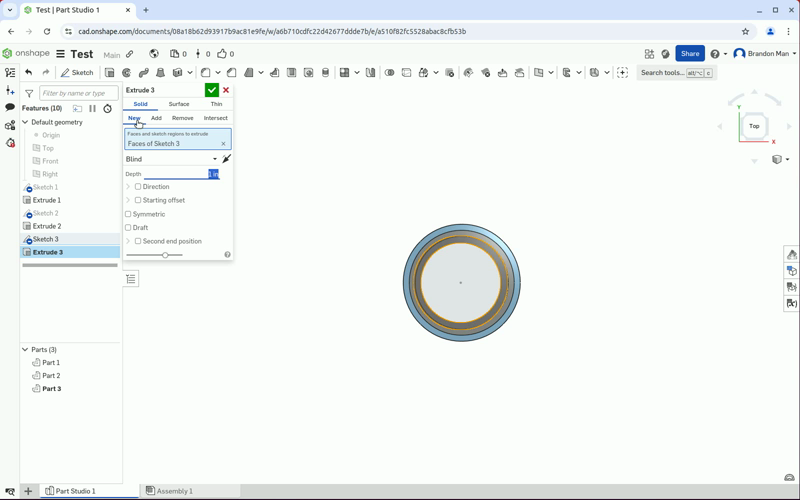
text(2.166)
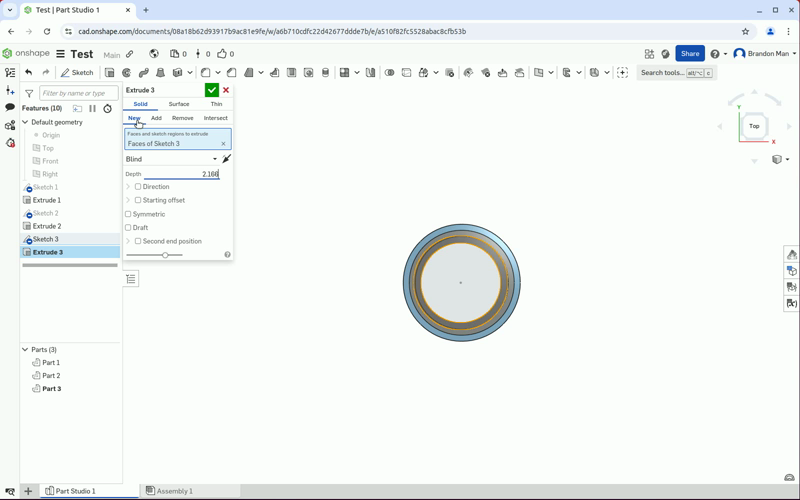
key(enter)
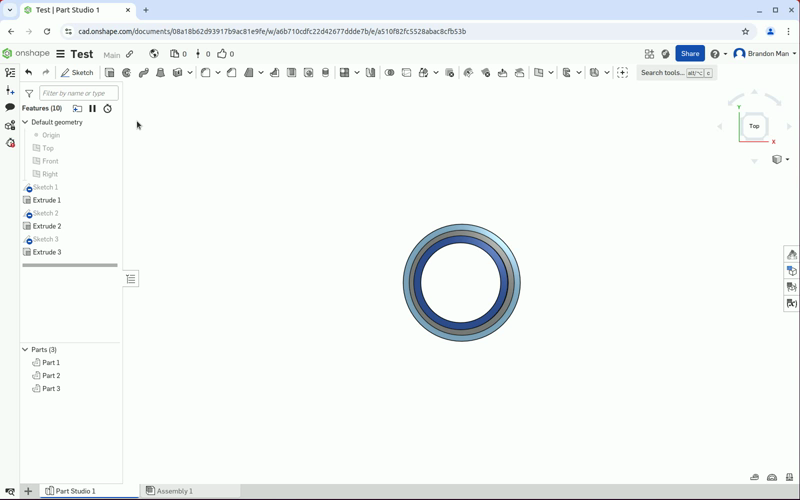
key(shift+h)
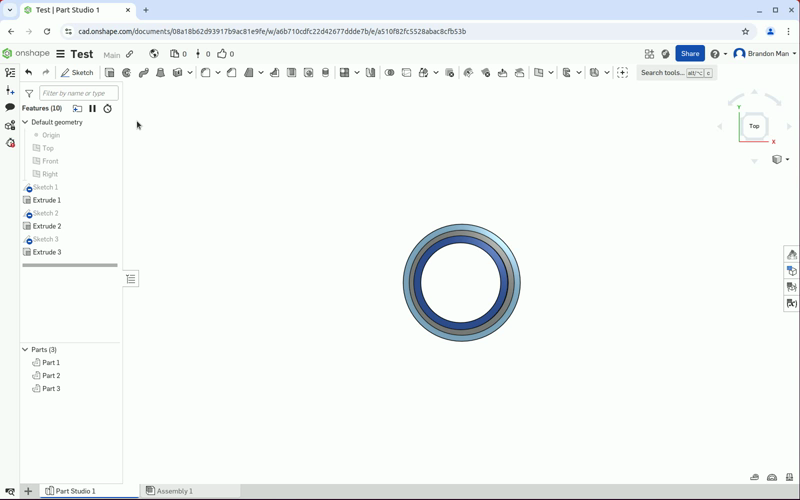
key(shift+h)
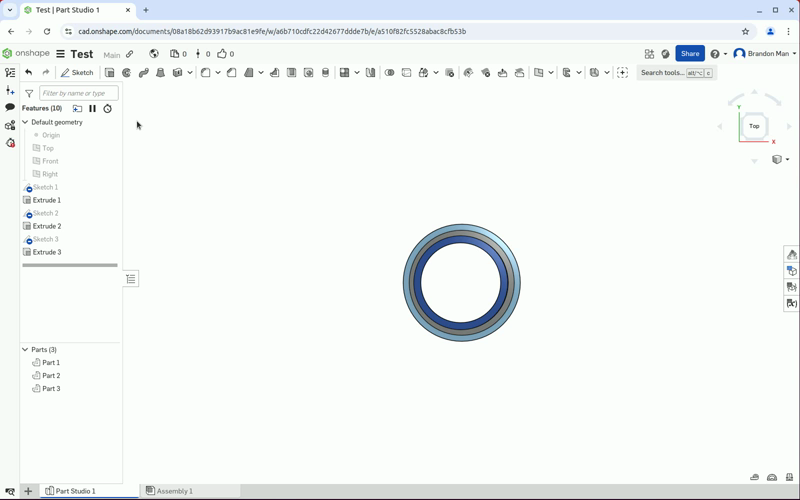
mouse_move(73, 189)
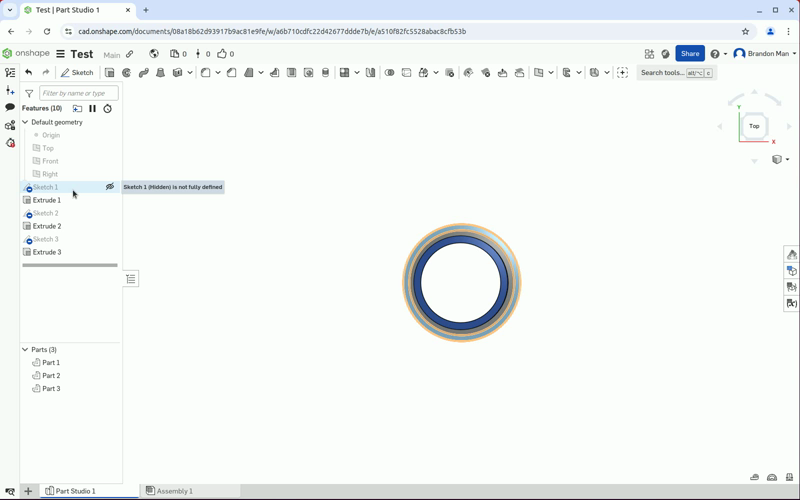
click(73, 189)
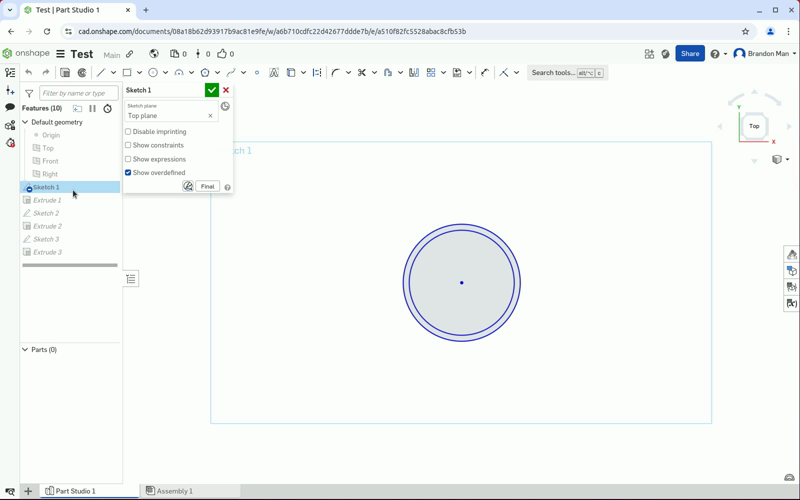
mouse_move(229, 92)
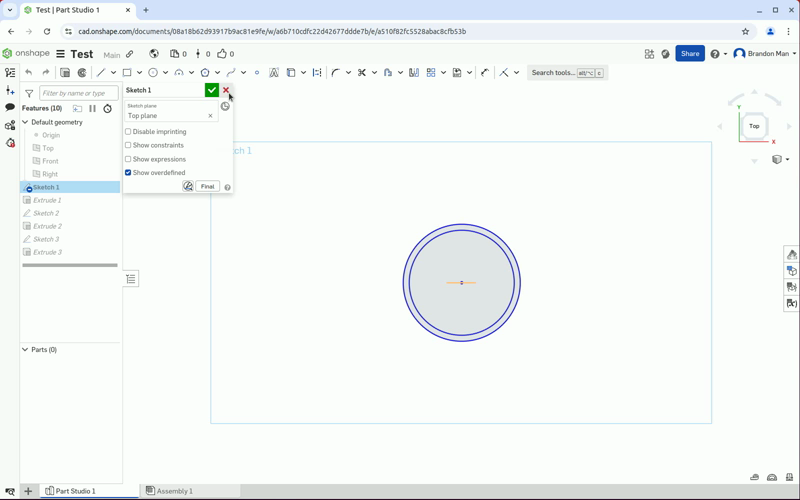
click(229, 92)
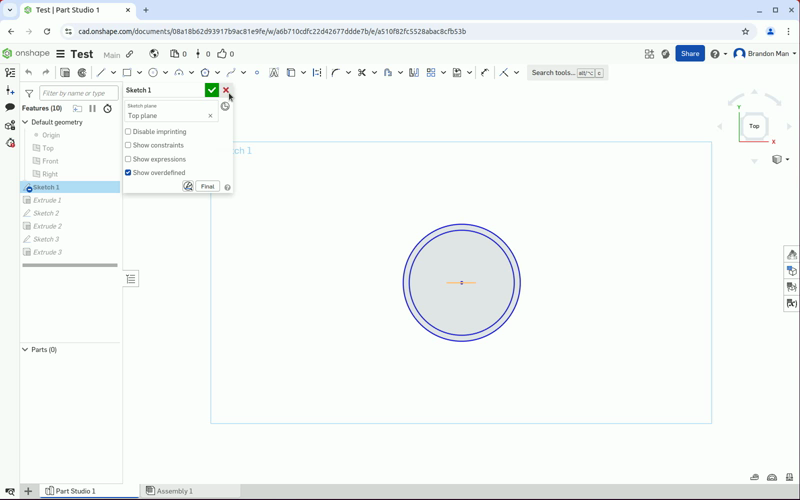
key(shift+s)
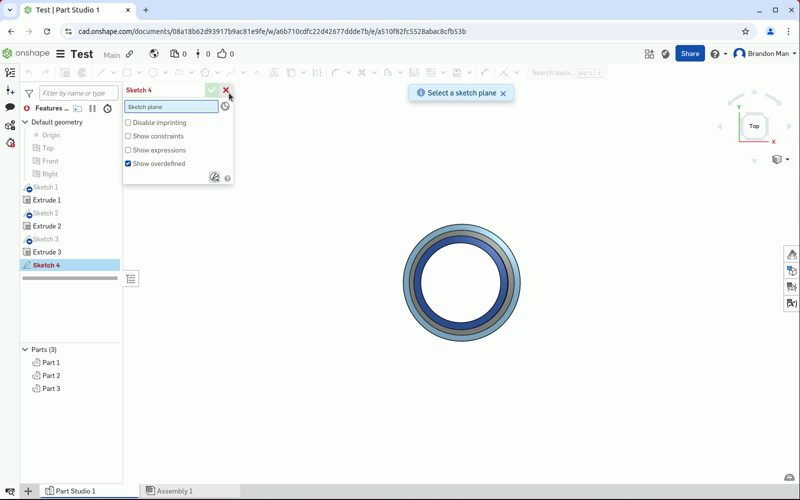
mouse_move(73, 150)
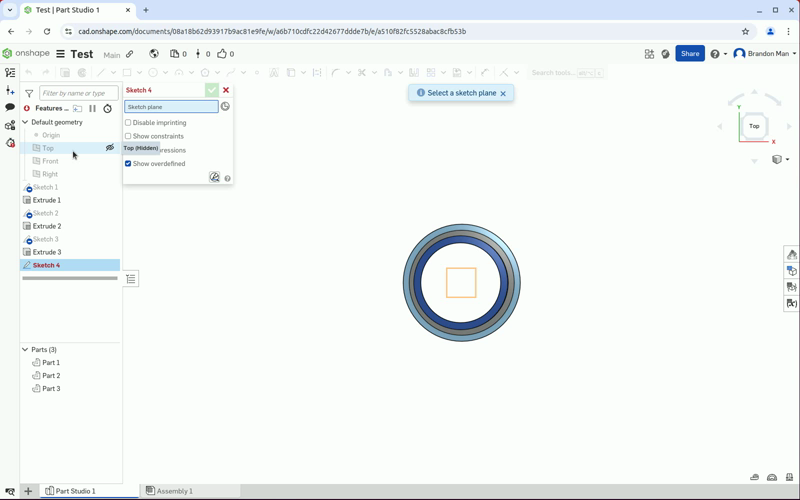
click(73, 150)
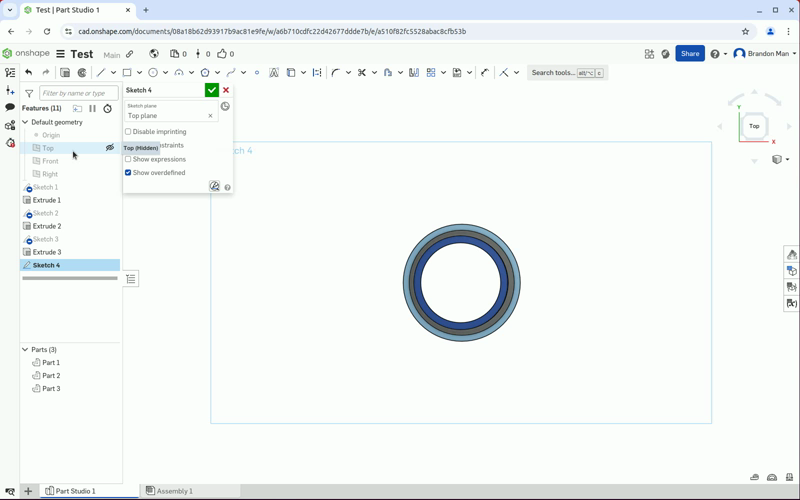
mouse_move(73, 352)
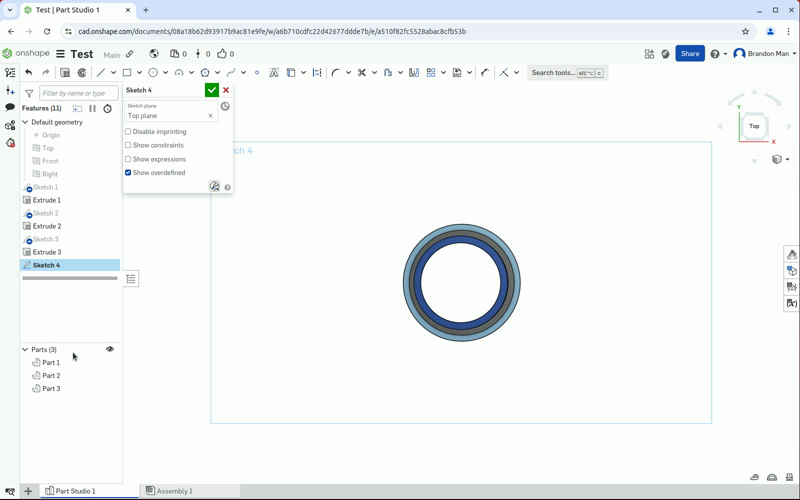
key(y)
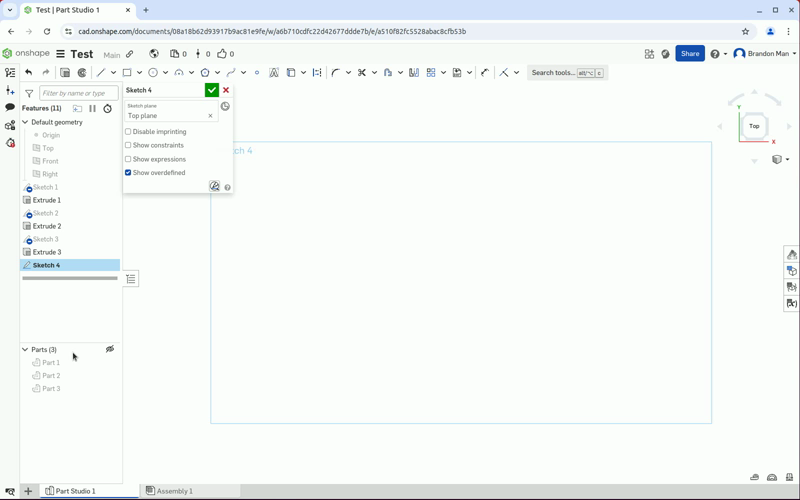
key(c)
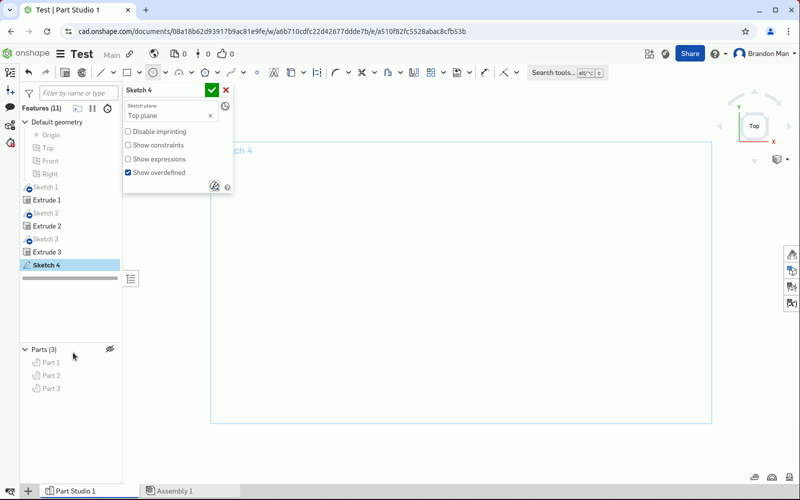
key_down(shift)
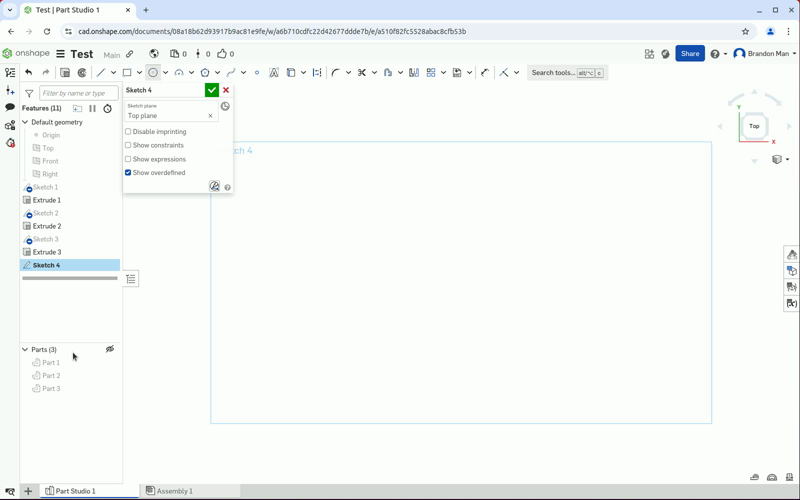
mouse_move(461, 282)
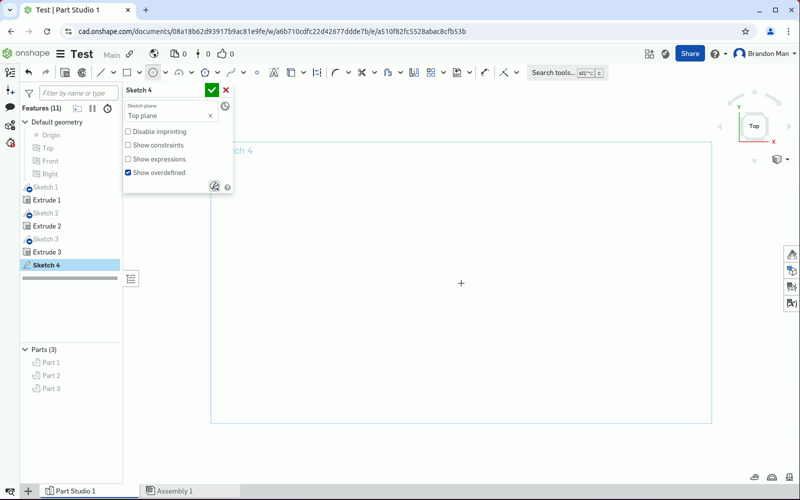
click(461, 282)
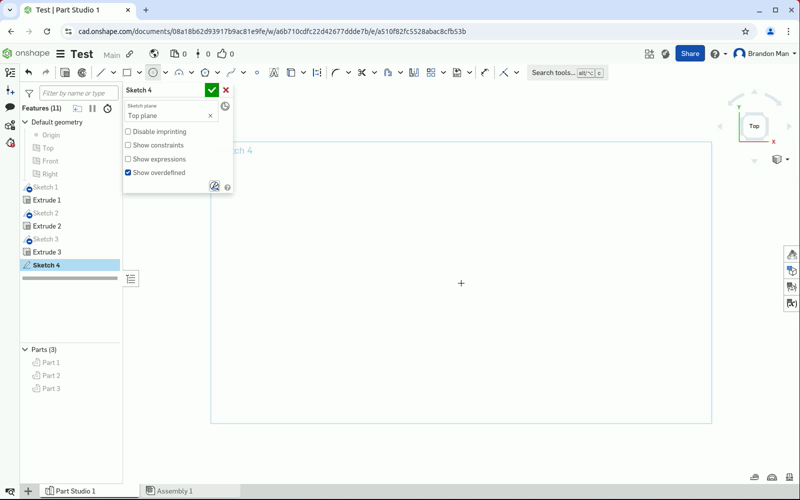
key_up(shift)
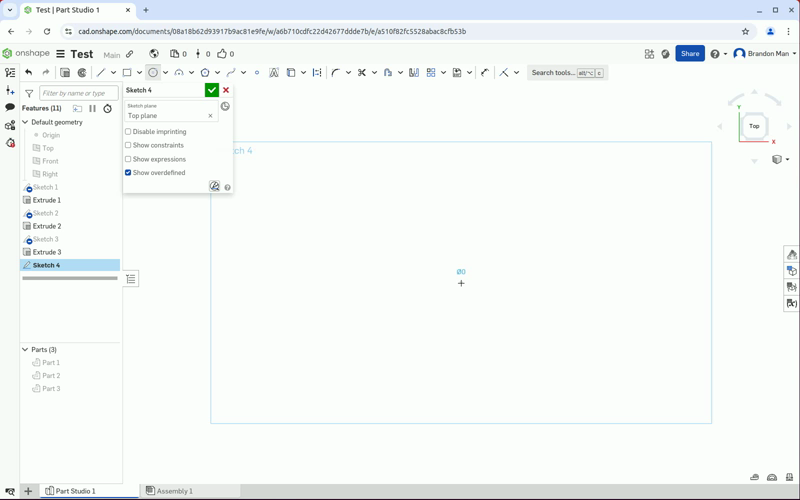
mouse_move(501, 282)
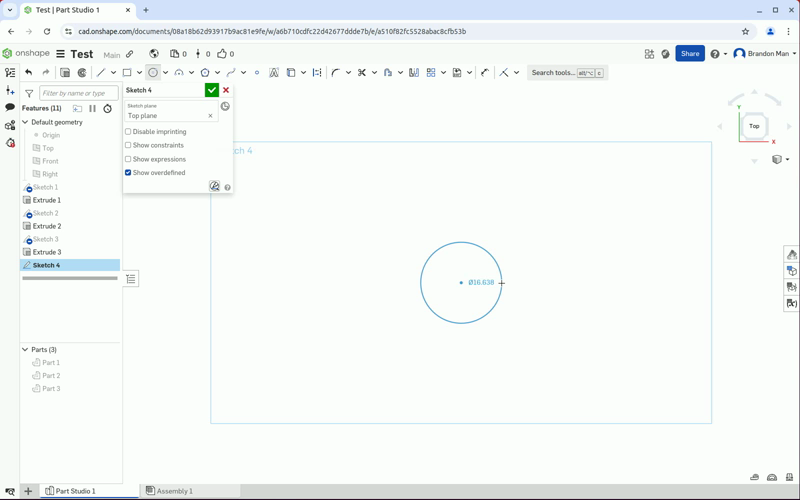
click(501, 282)
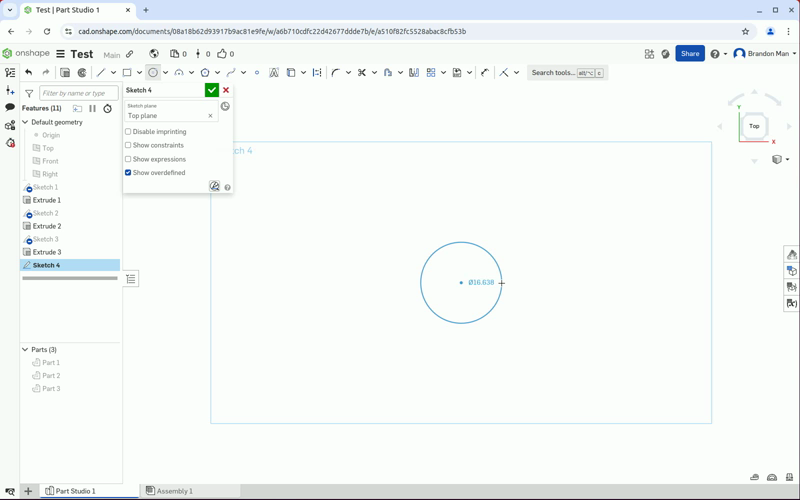
key(esc)
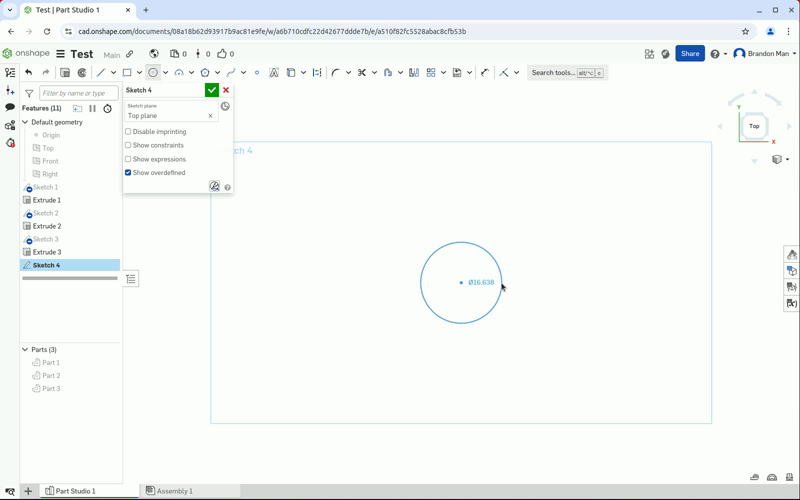
key(c)
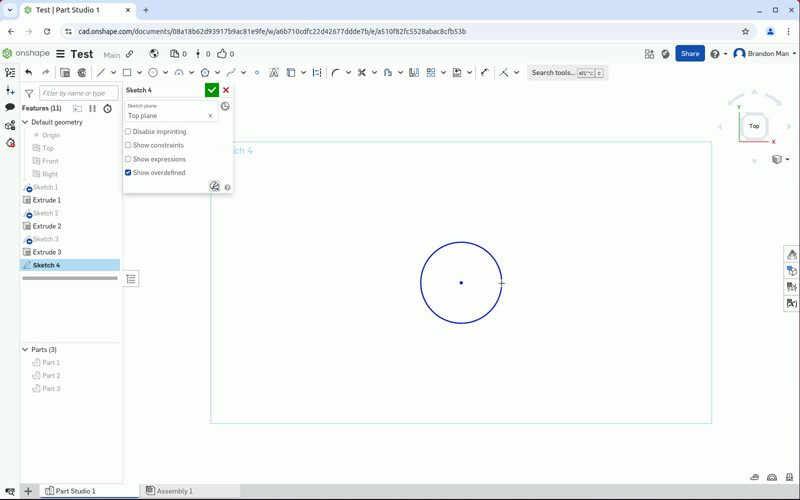
key_down(shift)
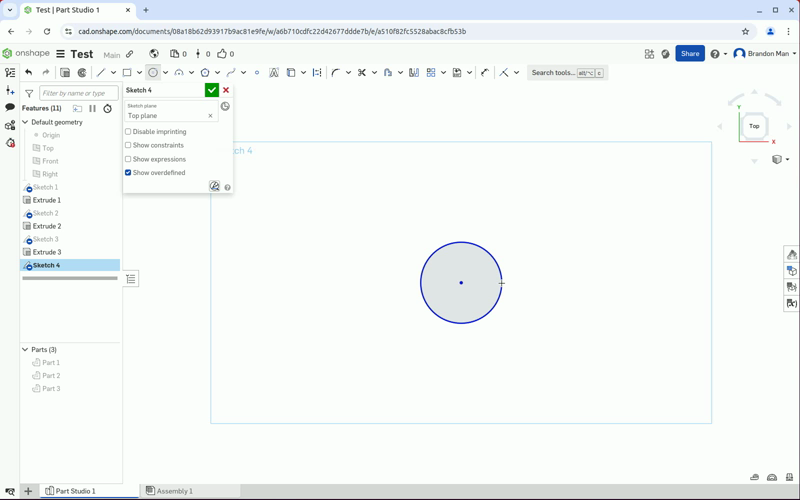
mouse_move(461, 282)
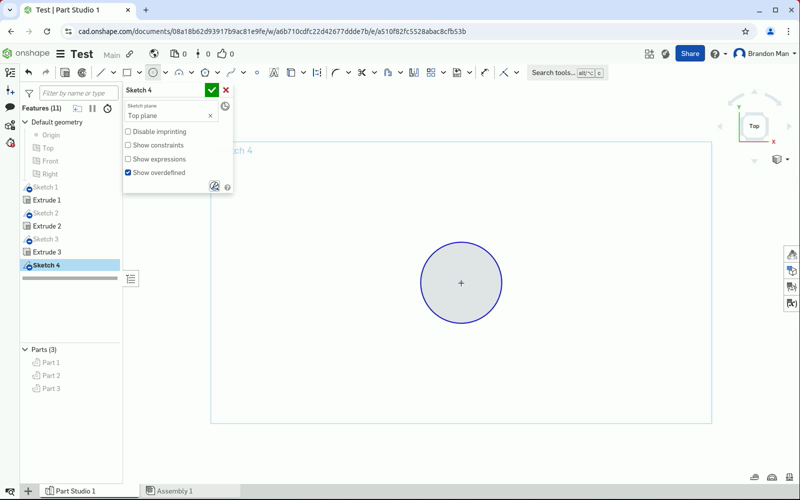
click(461, 282)
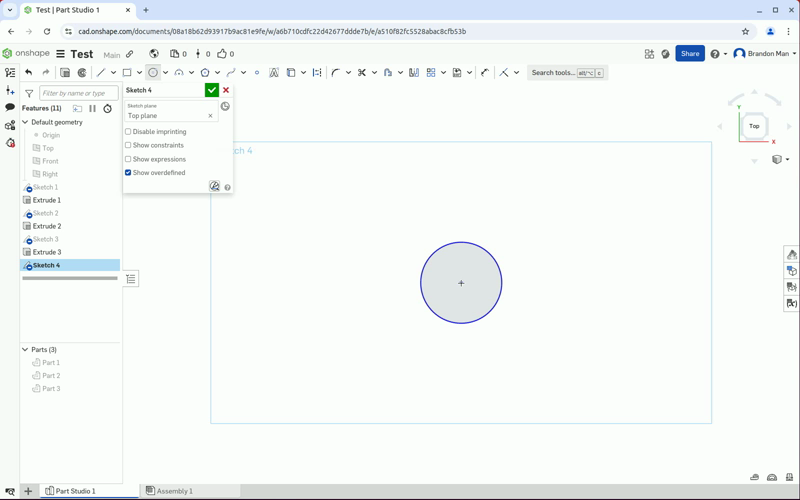
key_up(shift)
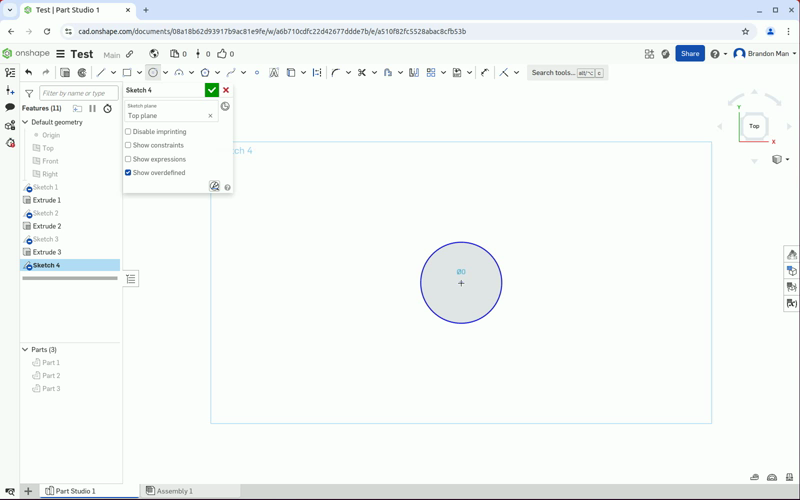
mouse_move(484, 282)
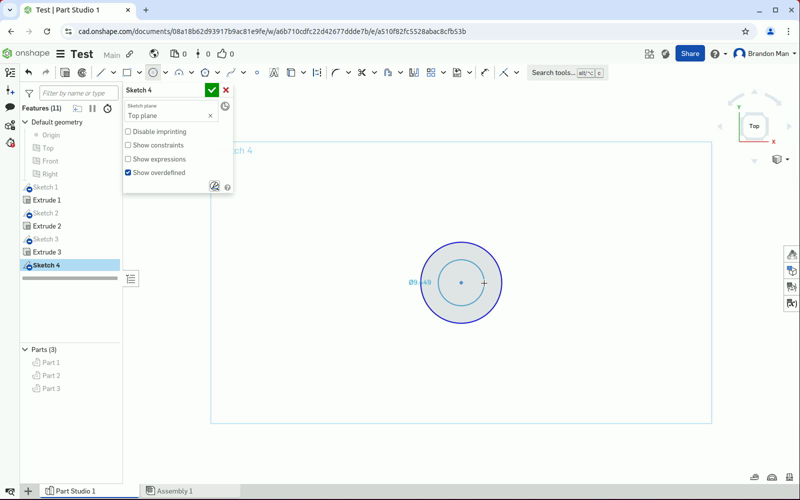
click(484, 282)
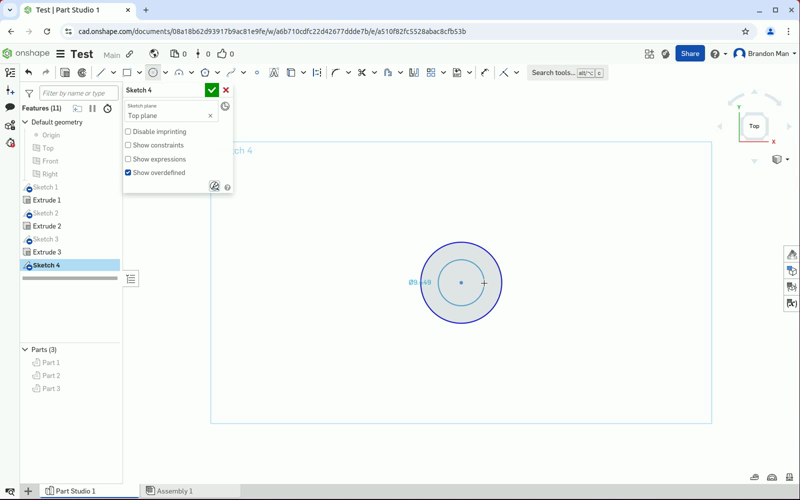
key(esc)
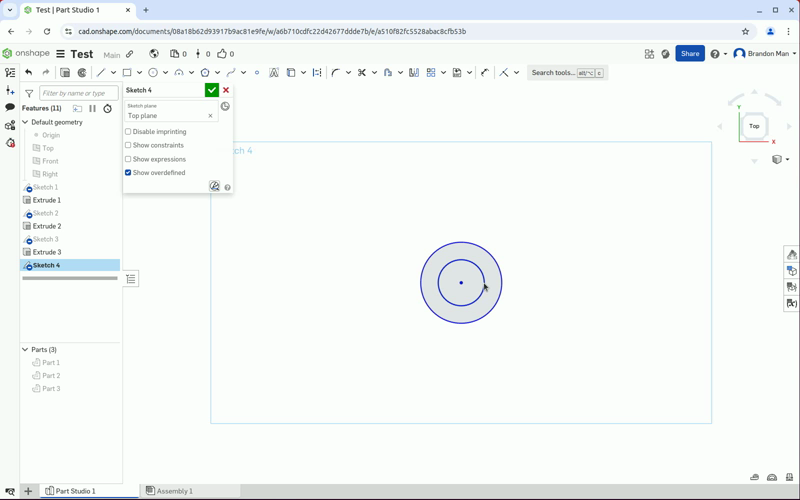
mouse_move(447, 261)
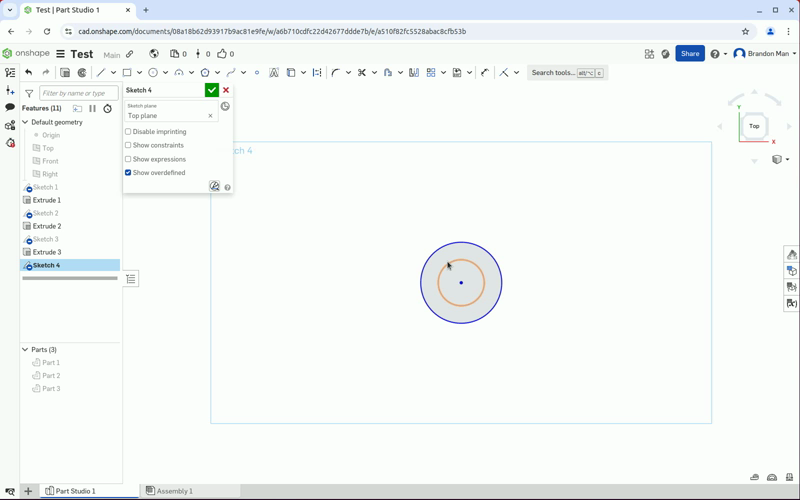
click(447, 261)
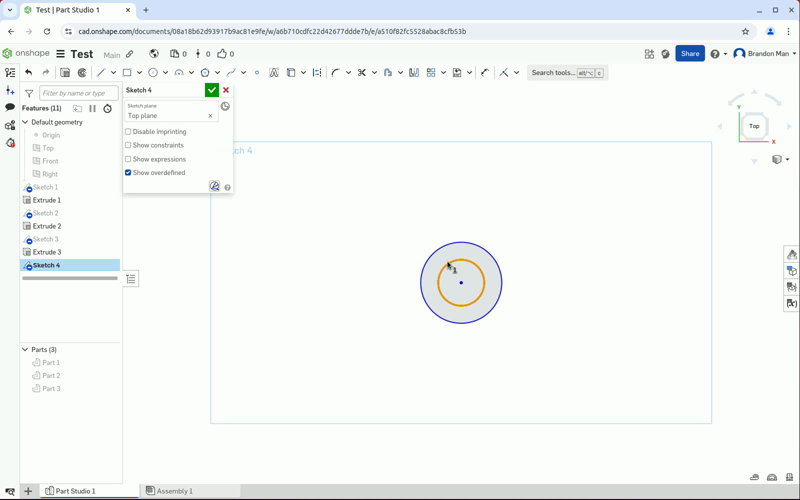
mouse_move(73, 352)
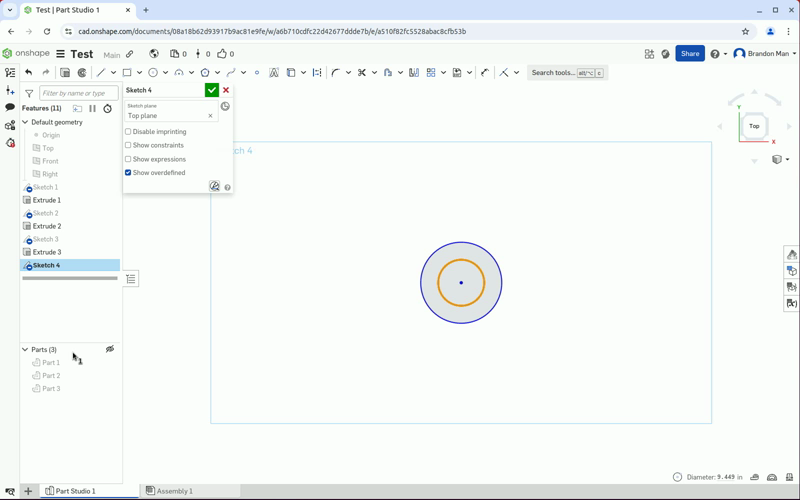
key(shift+y)
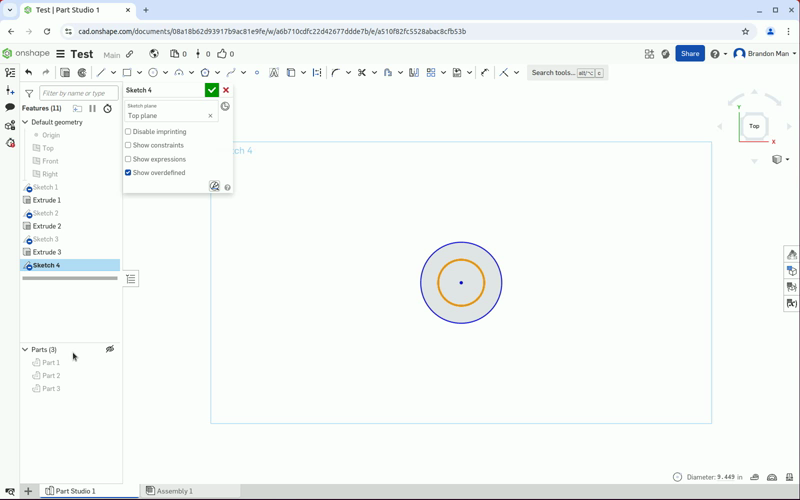
key(shift+e)
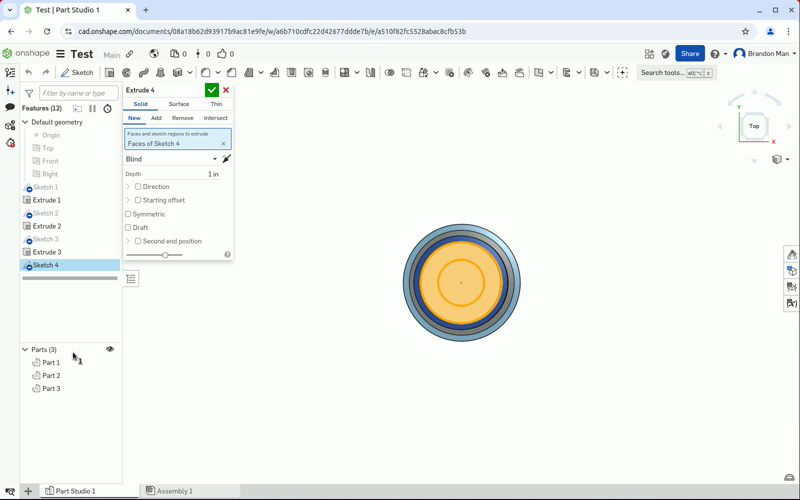
mouse_move(143, 106)
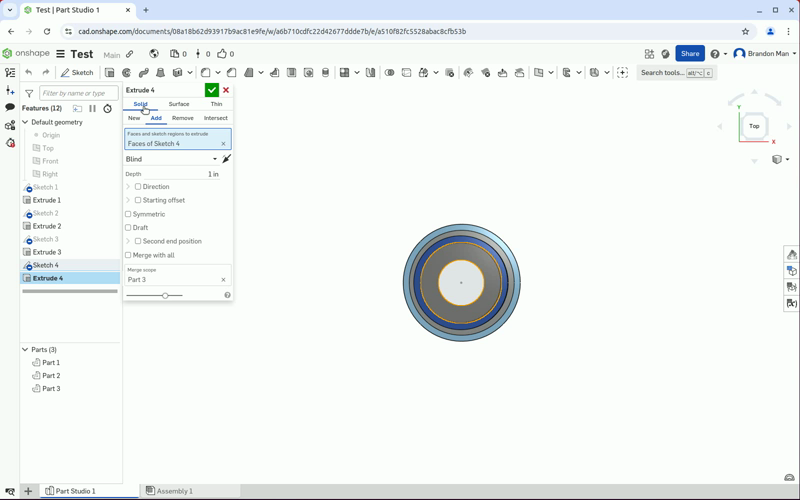
click(143, 106)
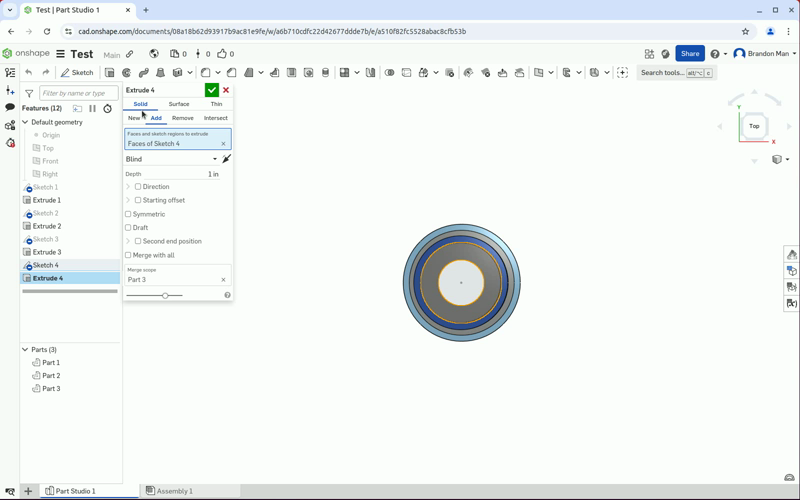
mouse_move(137, 120)
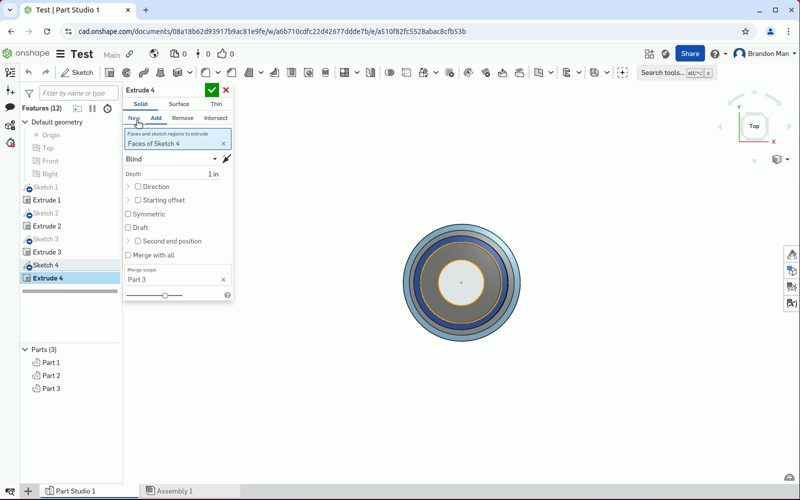
click(137, 120)
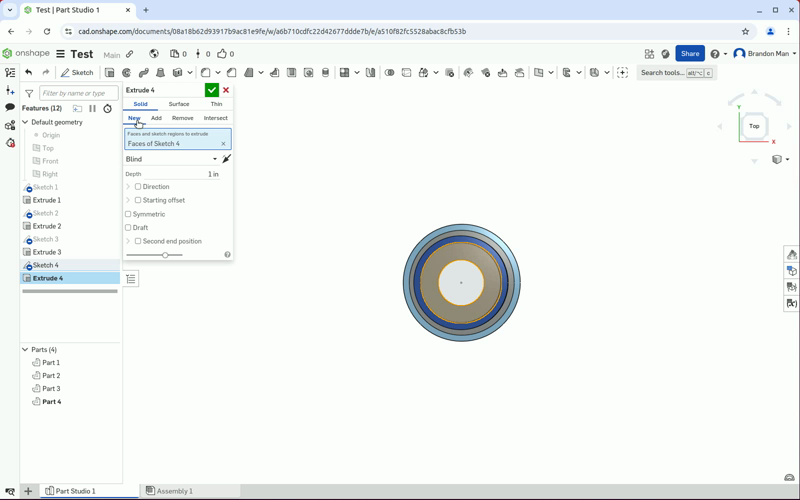
key(tab, 4)
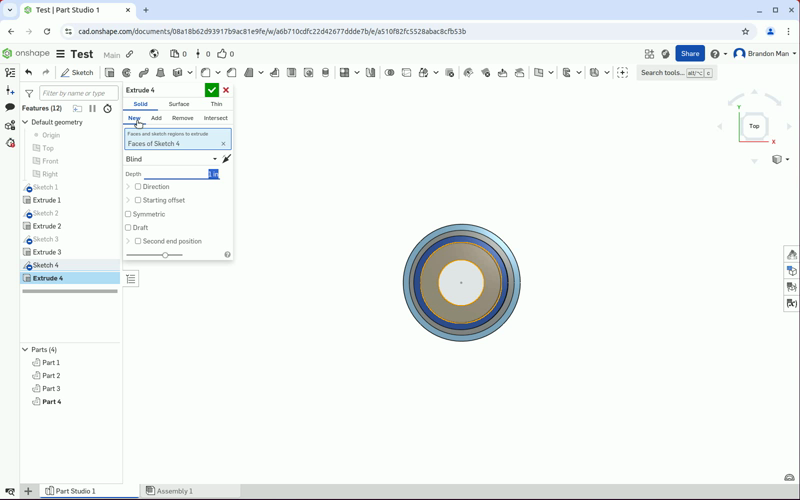
text(2.166)
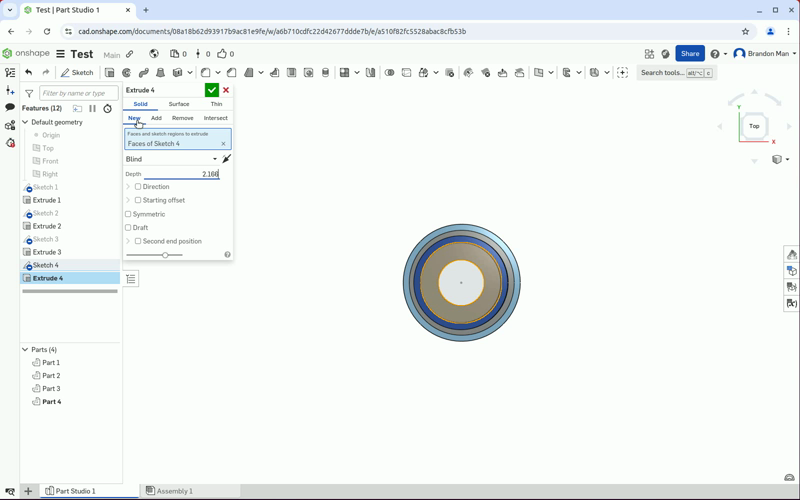
key(enter)
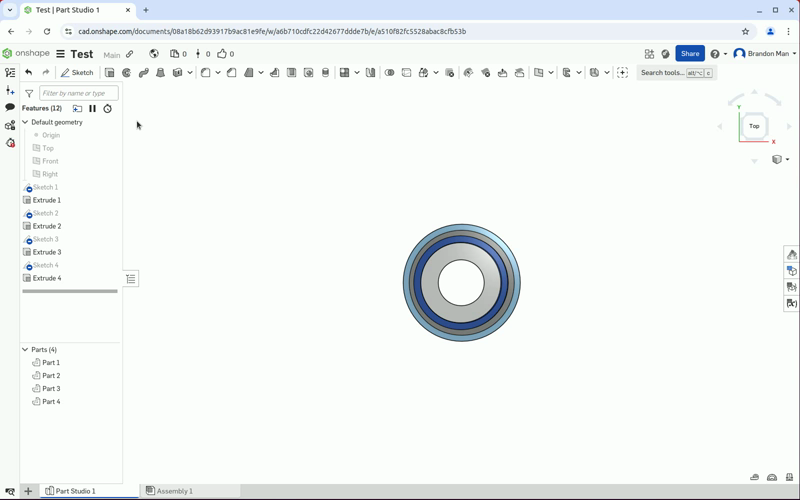
key(shift+h)
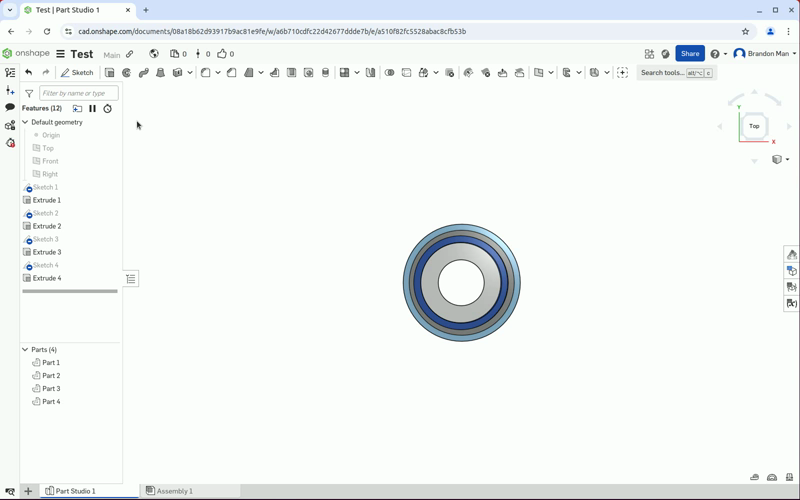
key(shift+h)
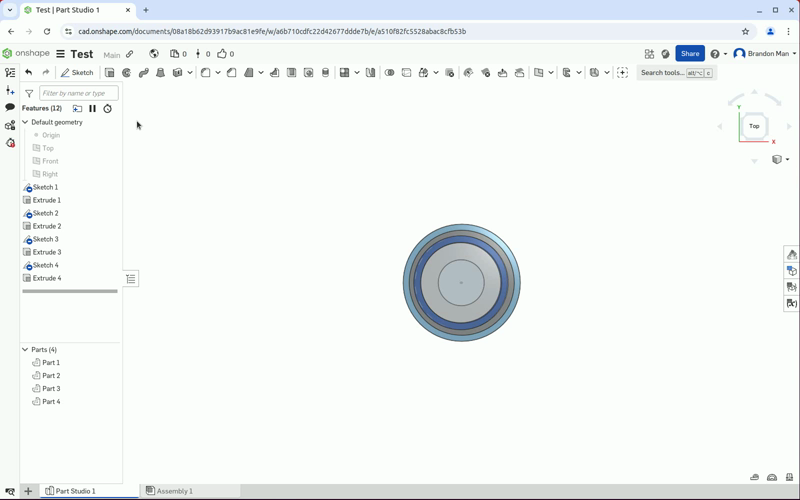
key(shift+7)
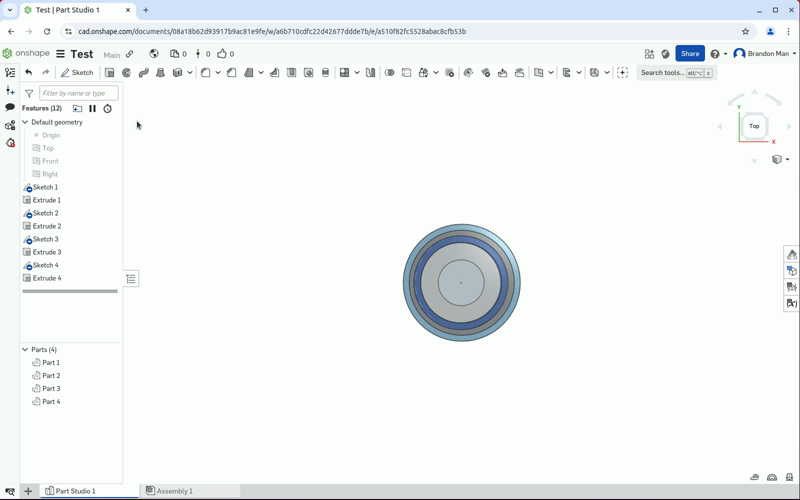
key(up, 3)
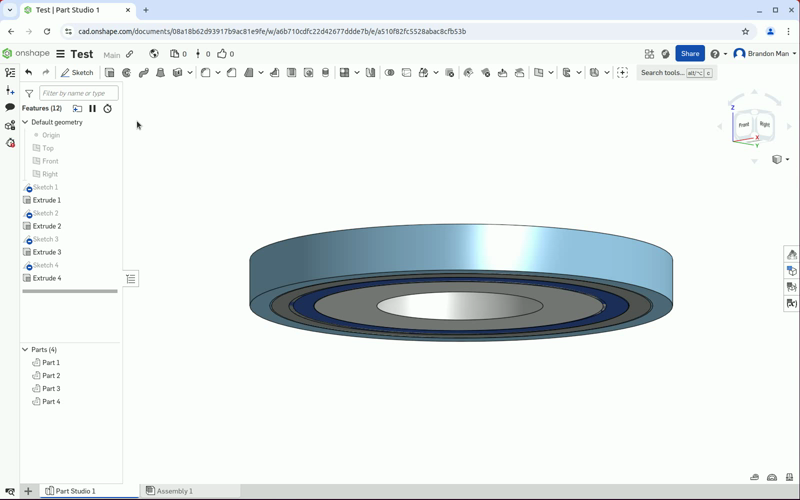
key(left, 3)
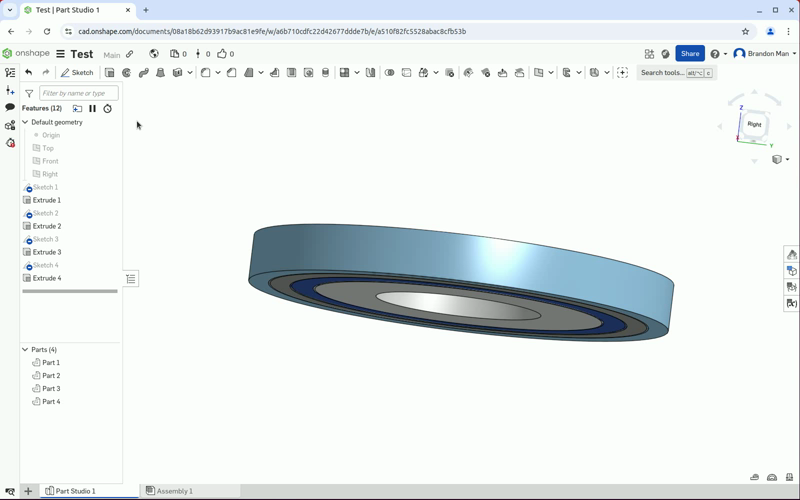
key(right, 3)
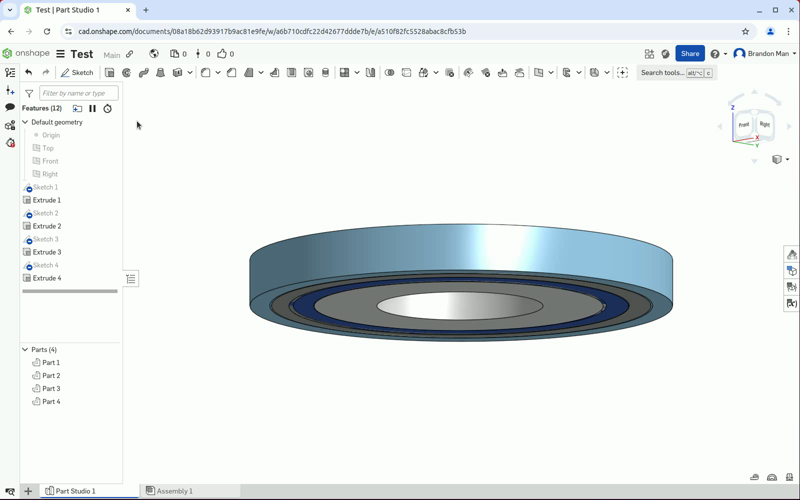
key(down, 3)
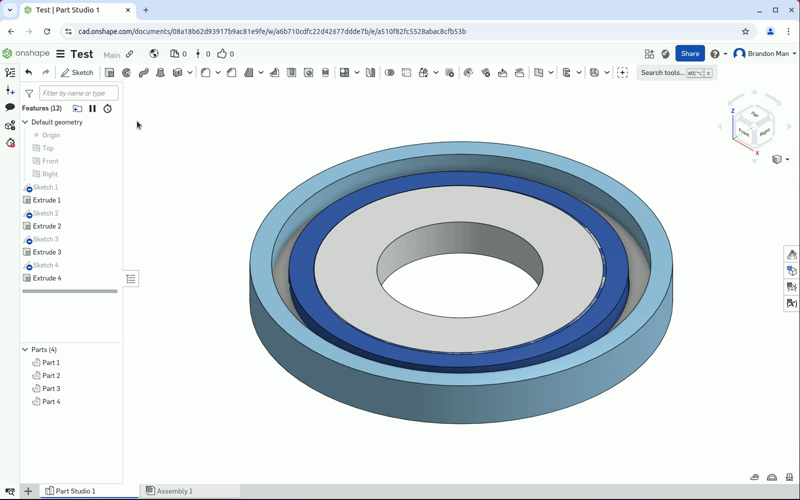
mouse_move(73, 189)
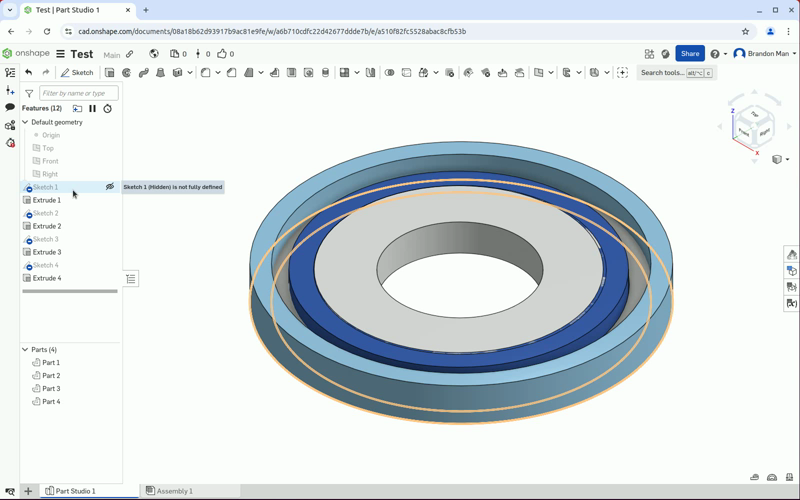
click(73, 189)